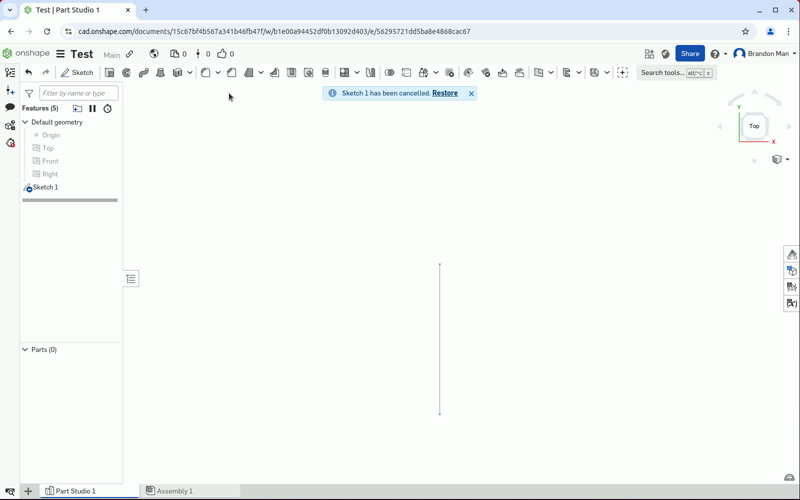
key(shift+h)
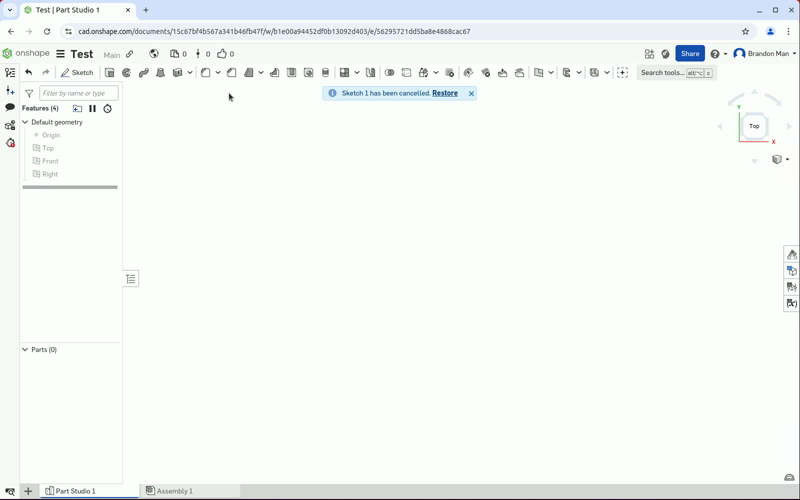
key(shift+s)
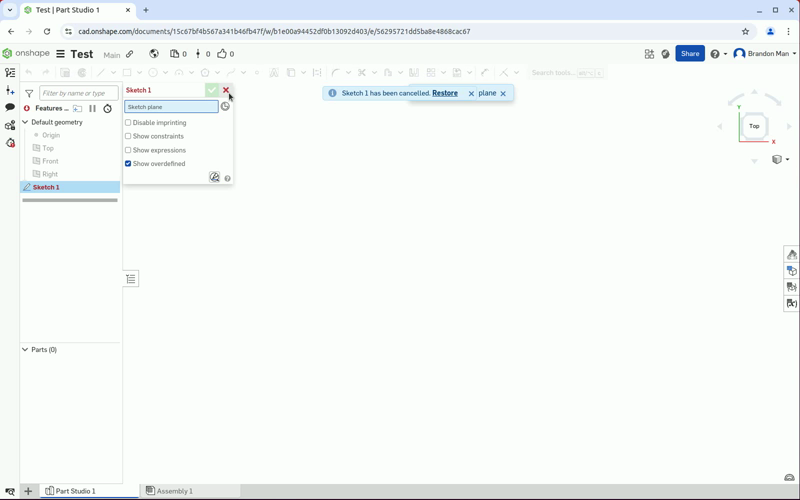
mouse_move(73, 150)
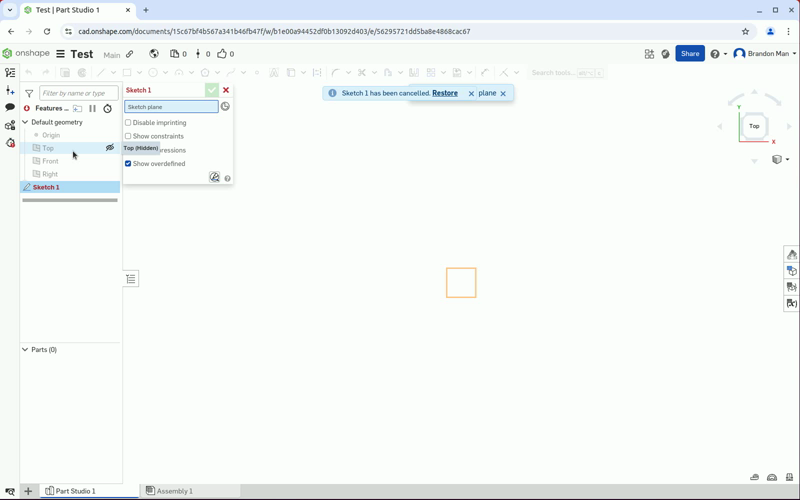
click(73, 150)
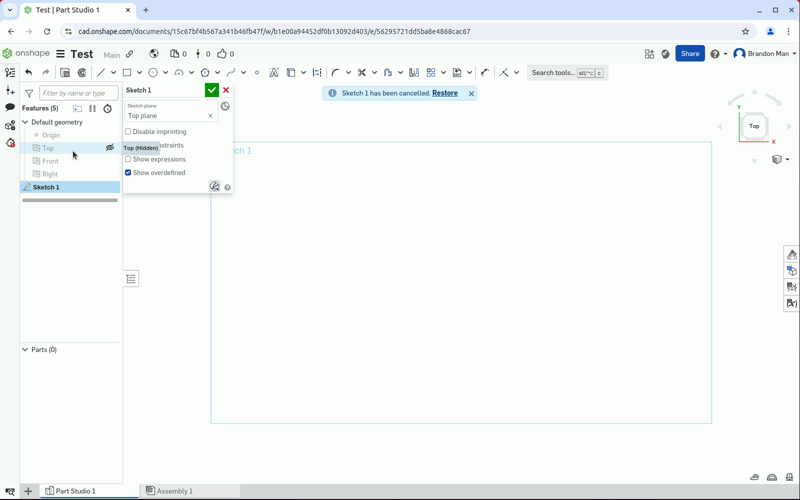
mouse_move(73, 352)
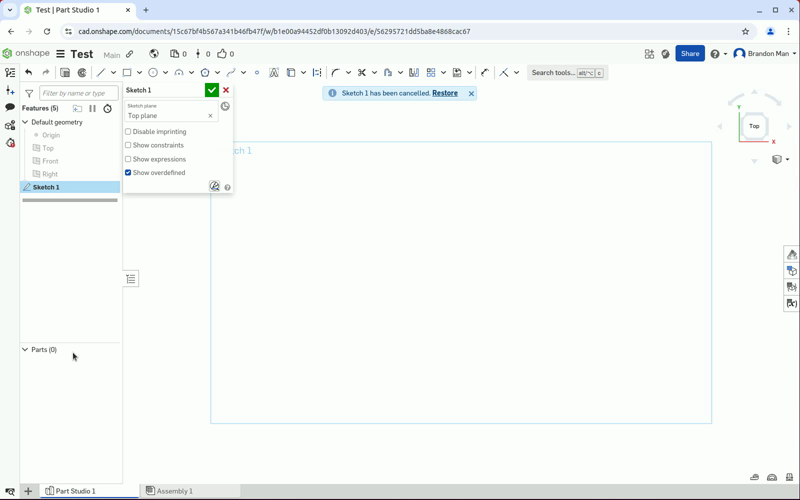
key(y)
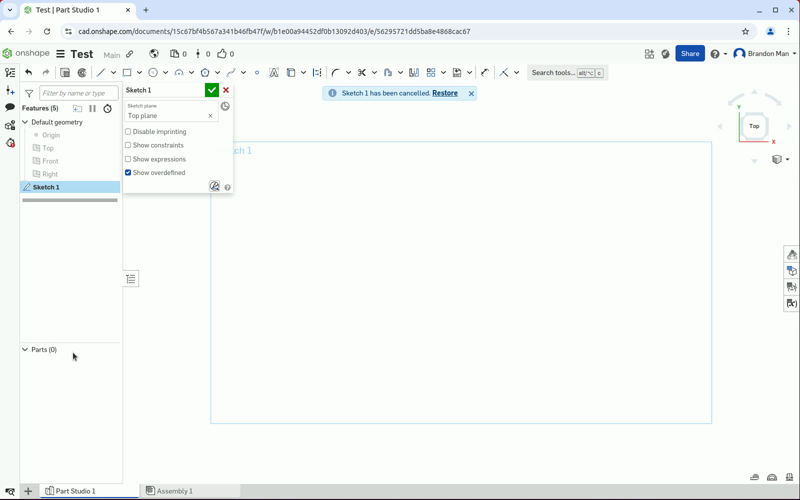
key(c)
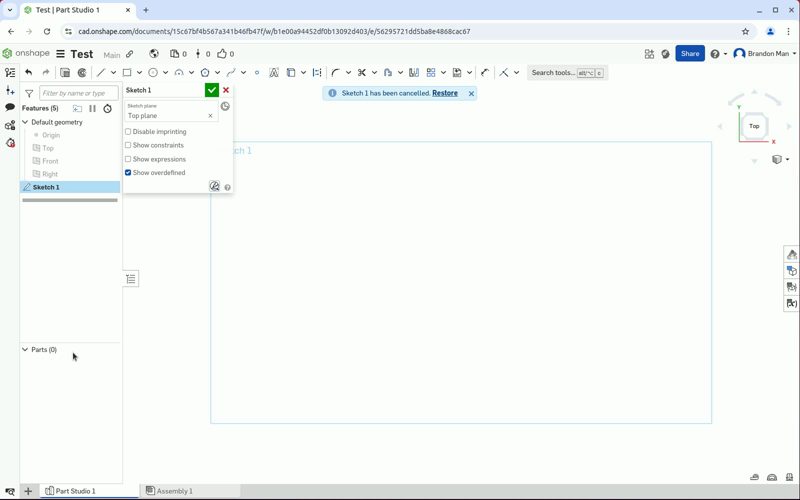
key_down(shift)
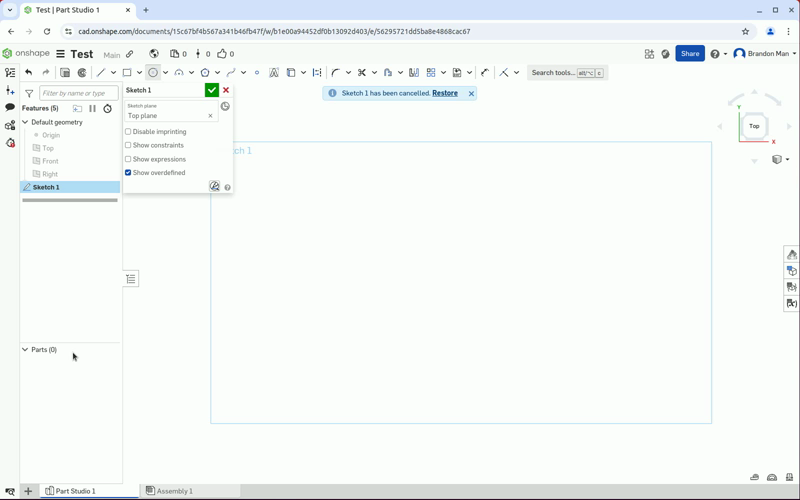
mouse_move(461, 282)
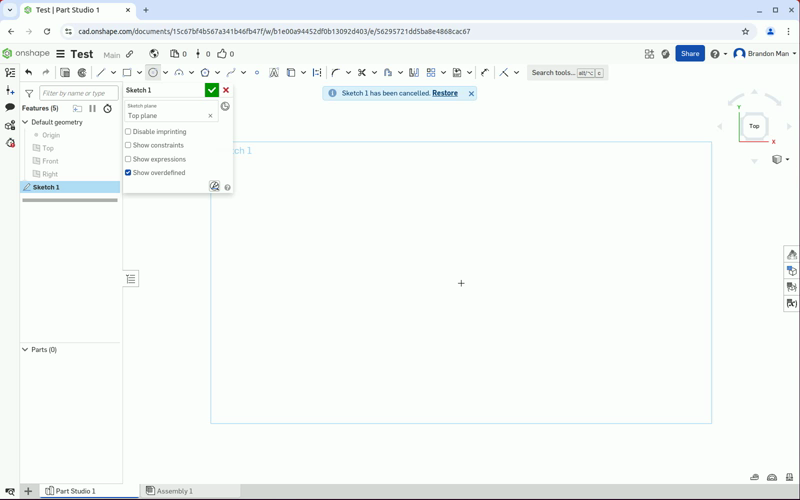
click(461, 282)
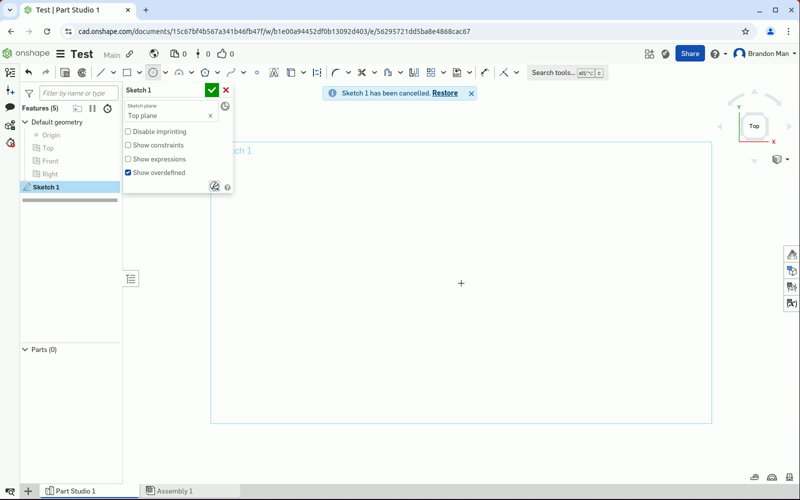
key_up(shift)
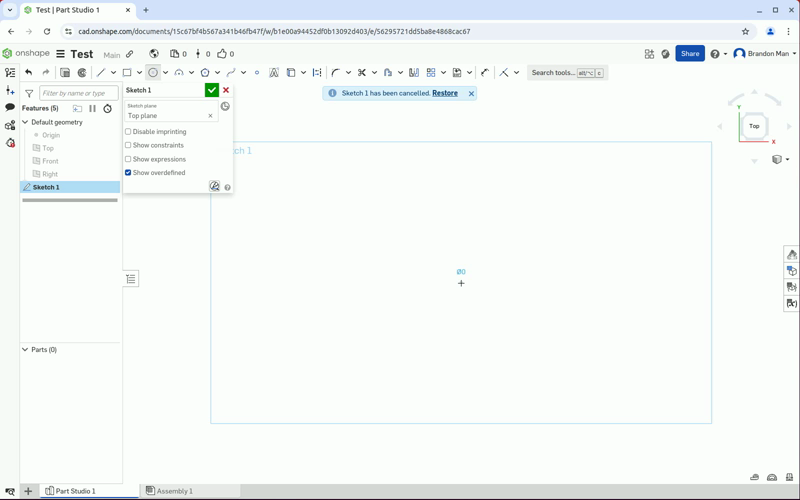
mouse_move(574, 282)
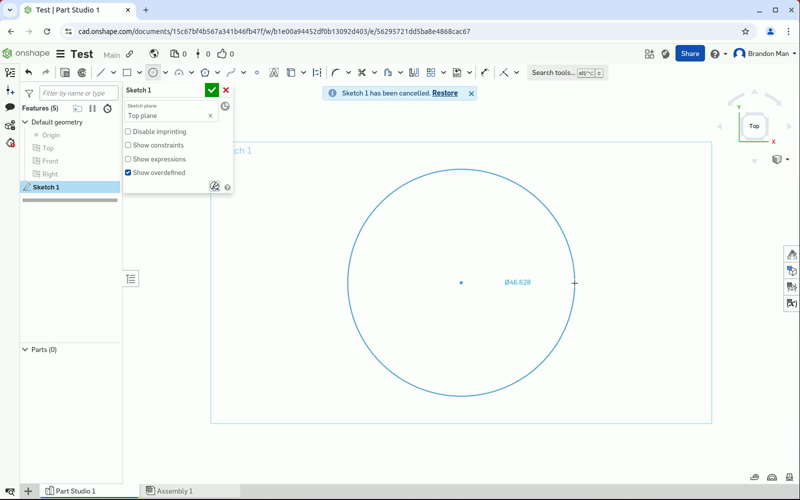
click(574, 282)
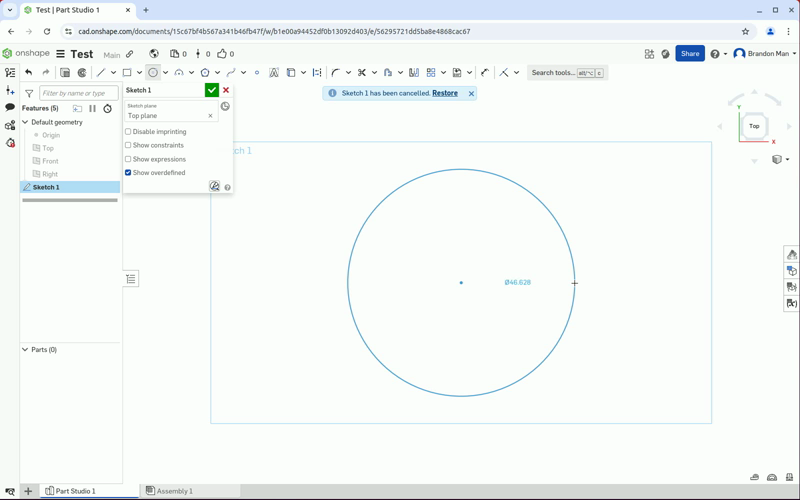
key(esc)
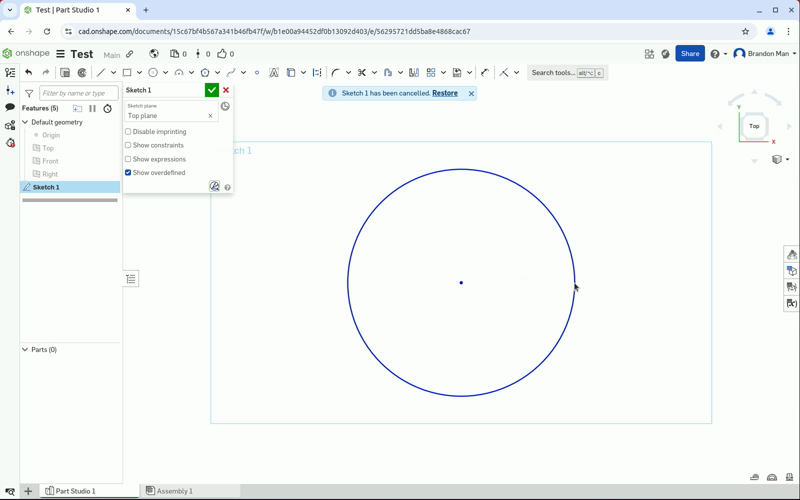
key(c)
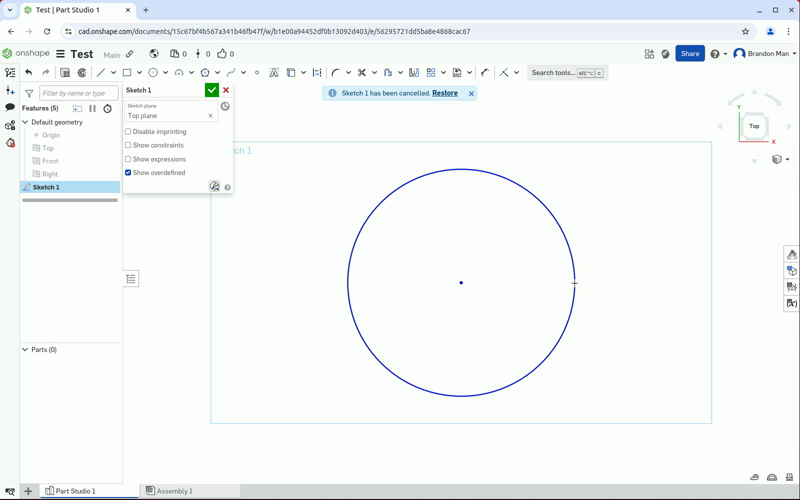
key_down(shift)
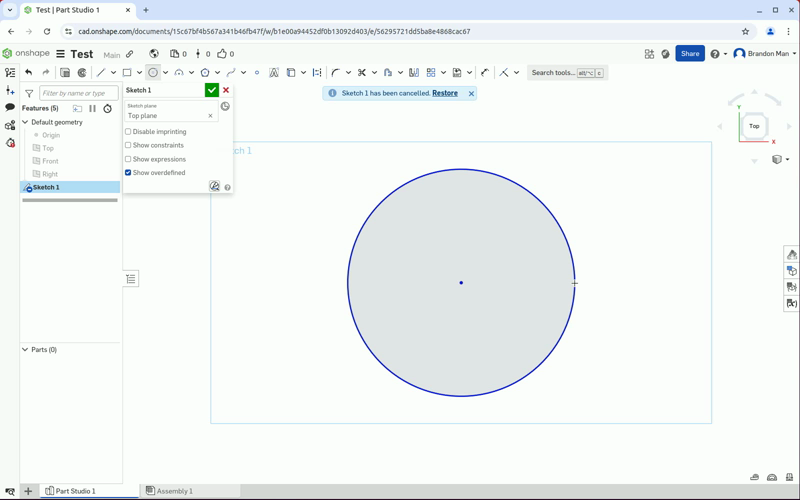
mouse_move(461, 282)
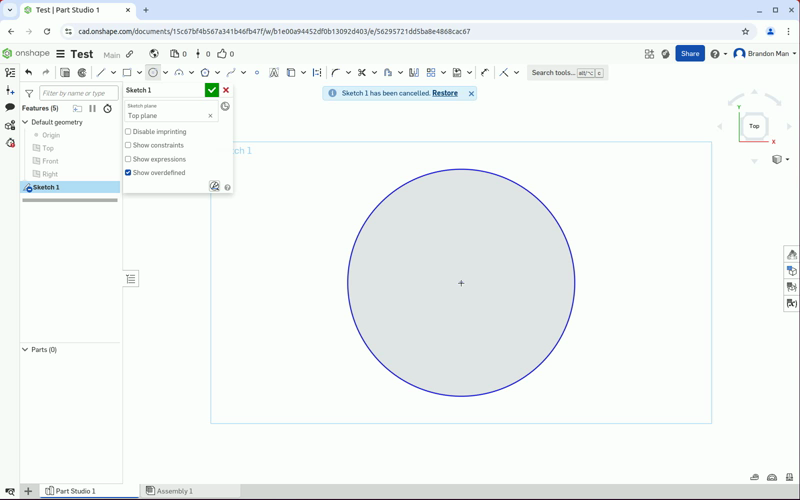
click(461, 282)
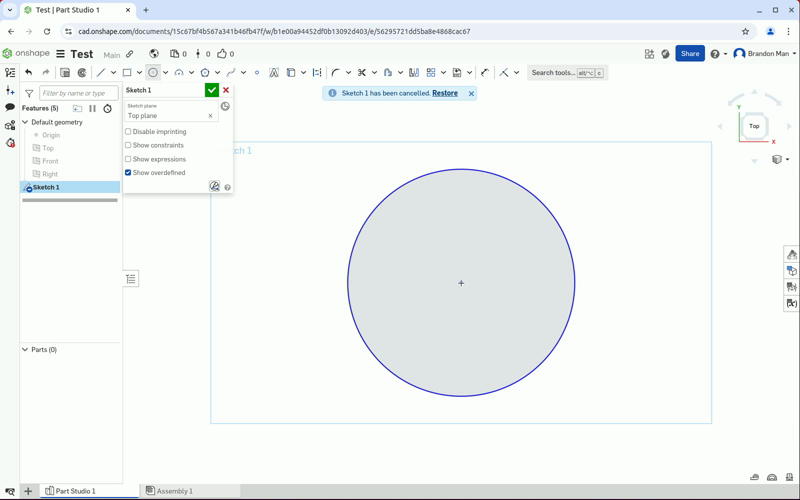
key_up(shift)
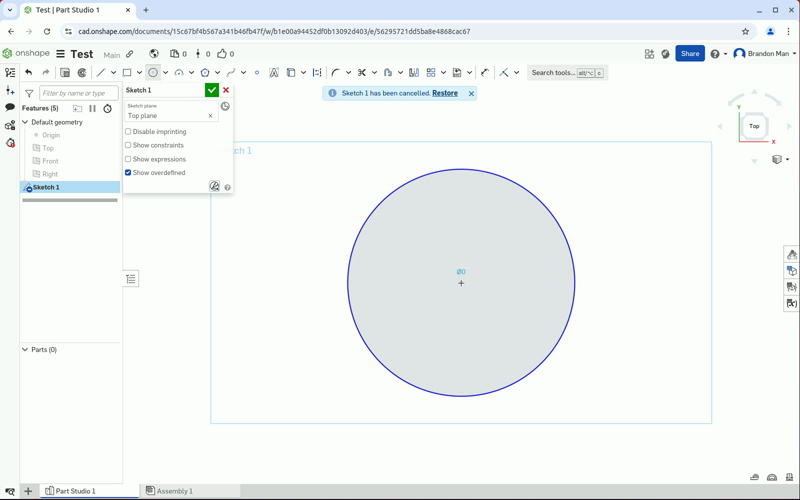
mouse_move(560, 282)
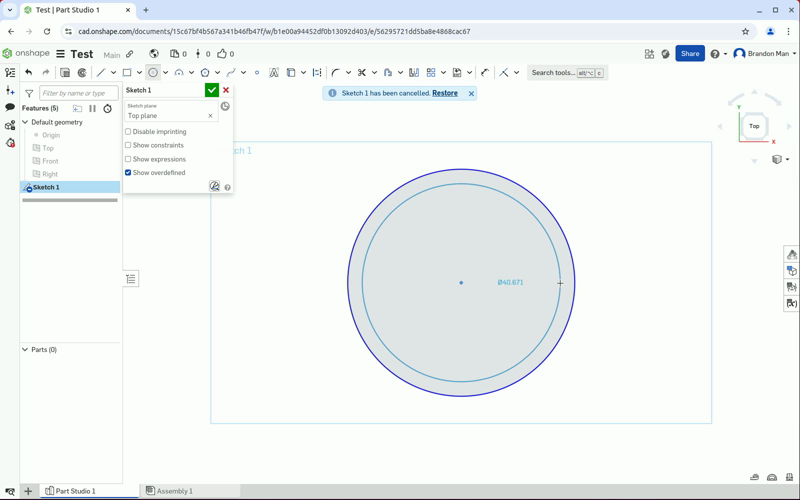
click(560, 282)
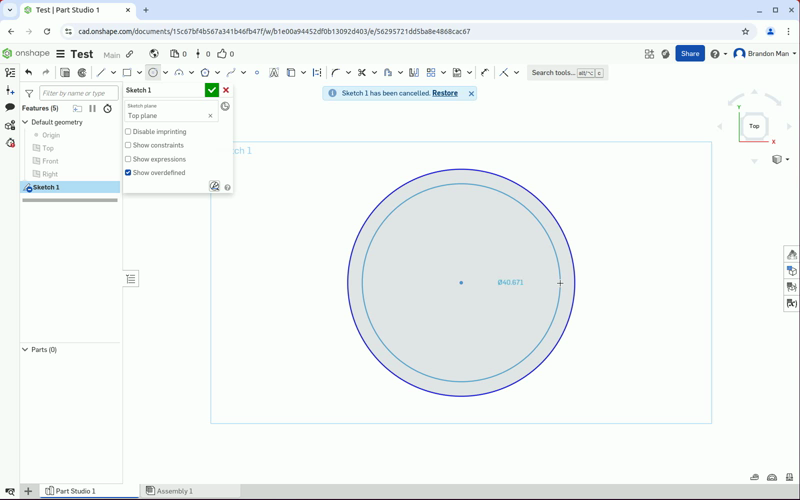
key(esc)
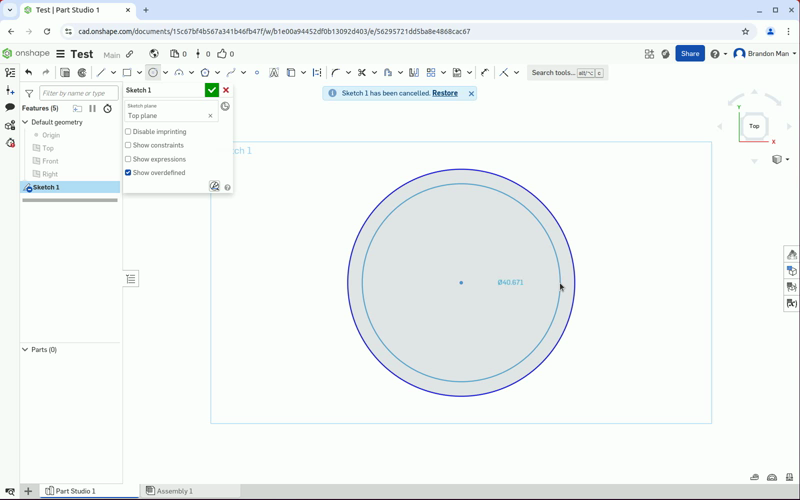
mouse_move(367, 234)
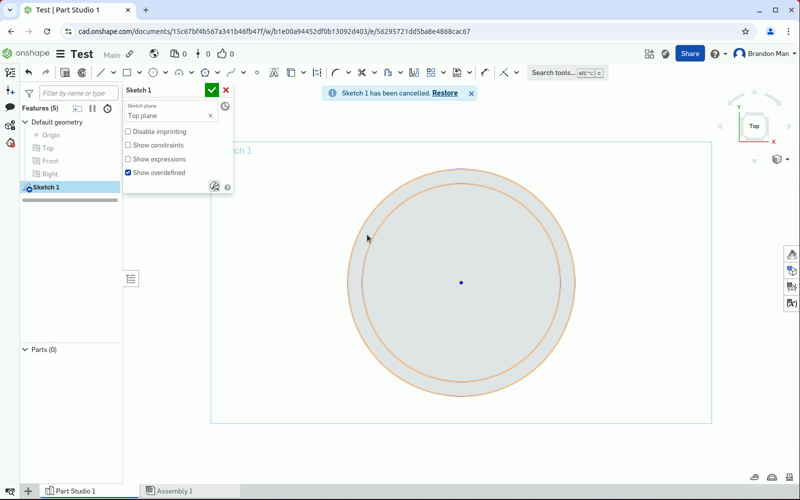
click(367, 234)
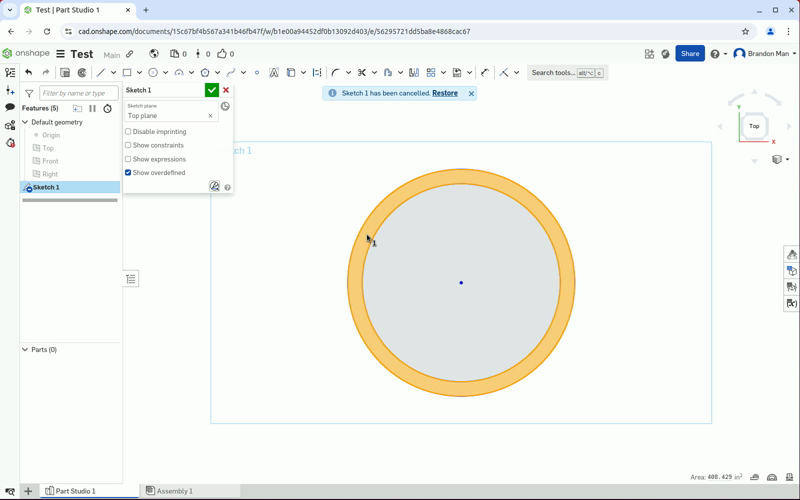
mouse_move(73, 352)
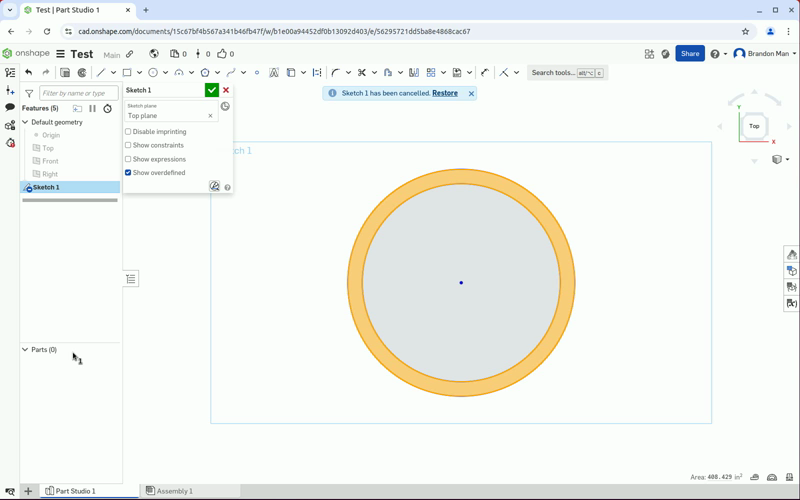
key(shift+y)
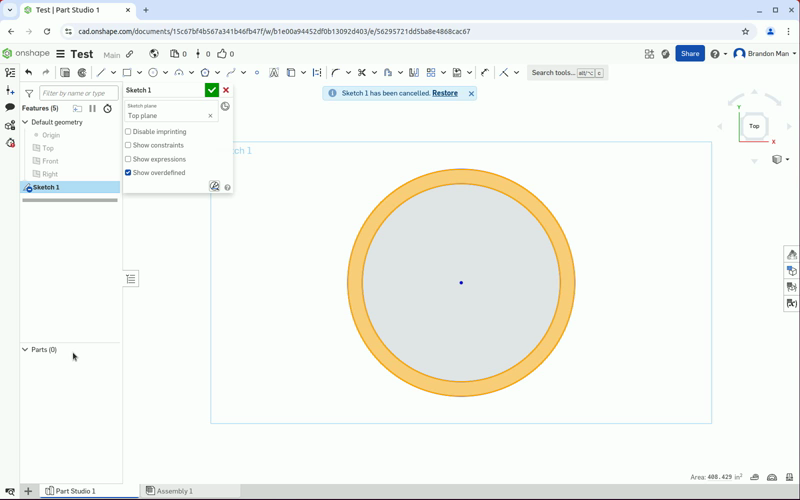
key(shift+e)
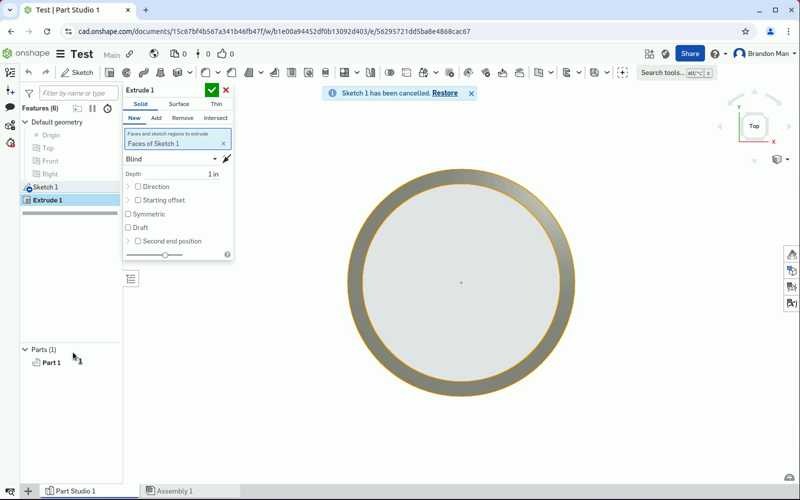
mouse_move(143, 106)
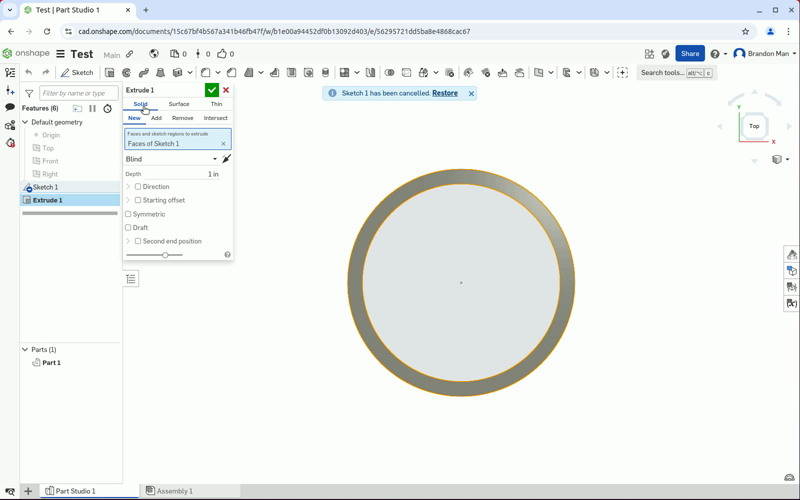
click(143, 106)
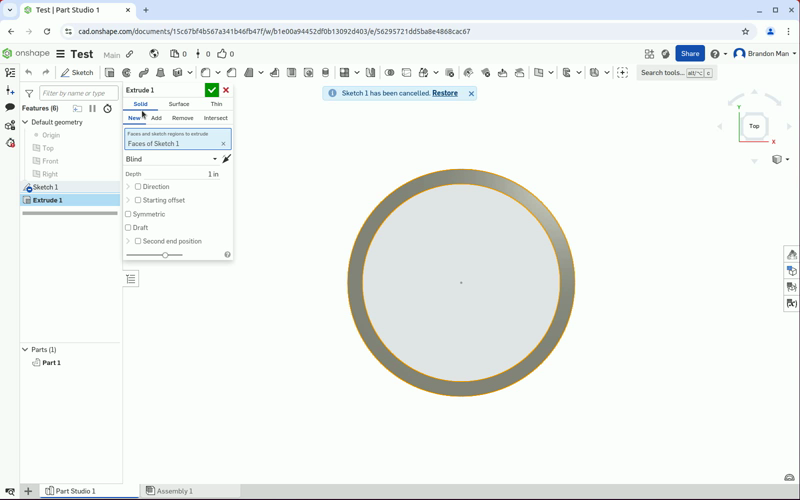
mouse_move(137, 120)
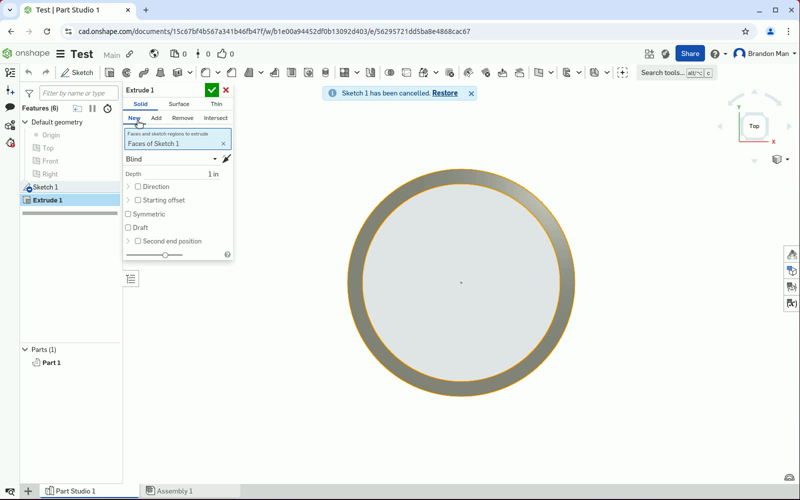
click(137, 120)
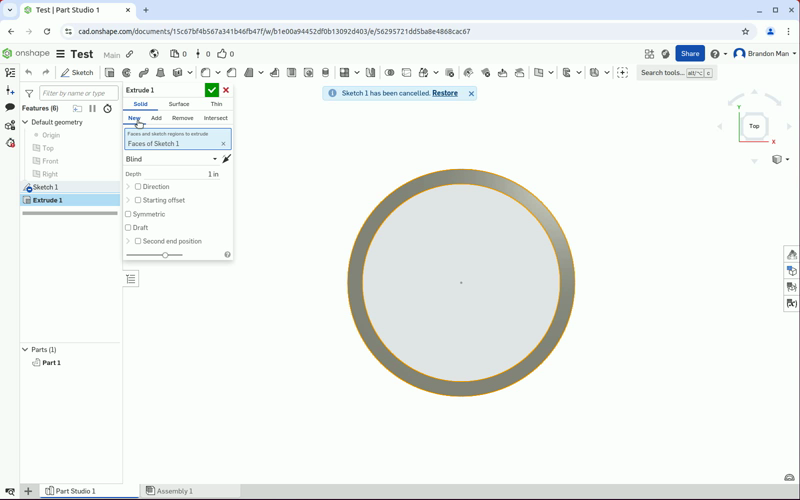
key(tab, 4)
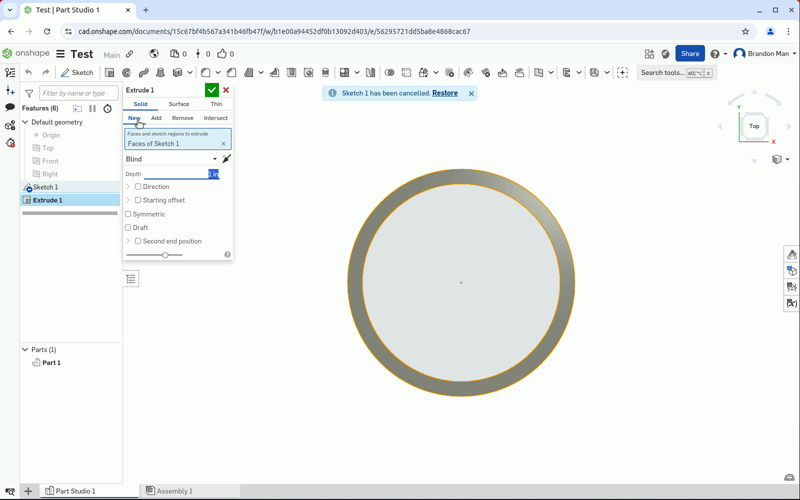
text(0.241)
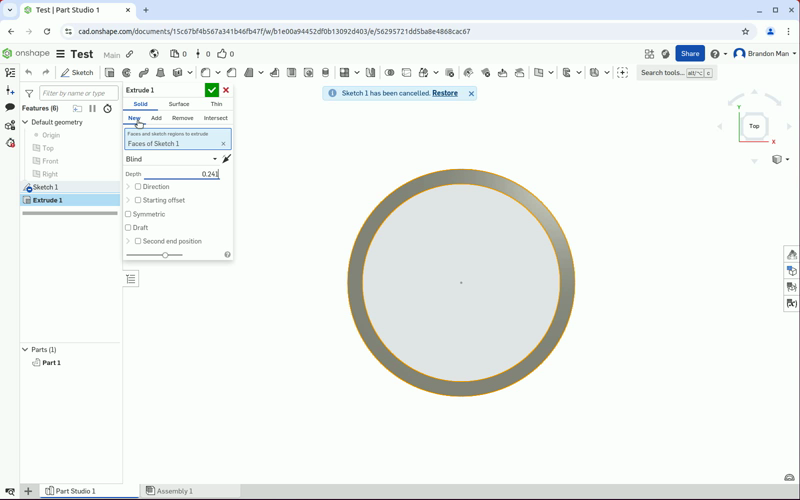
key(enter)
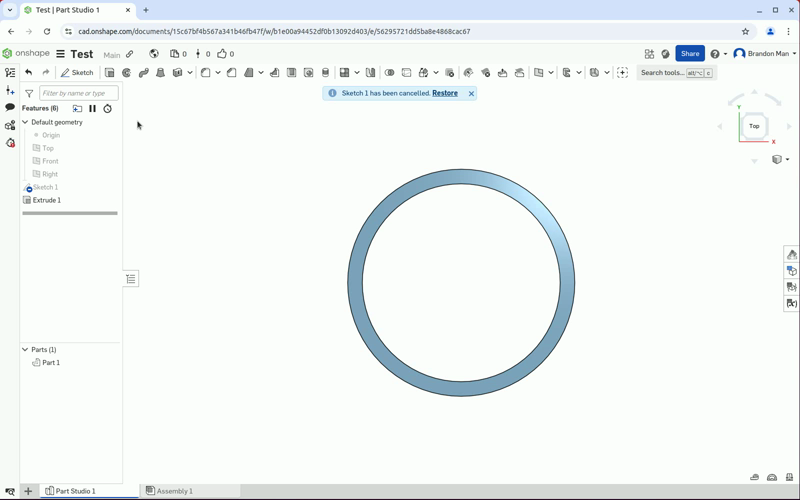
key(shift+h)
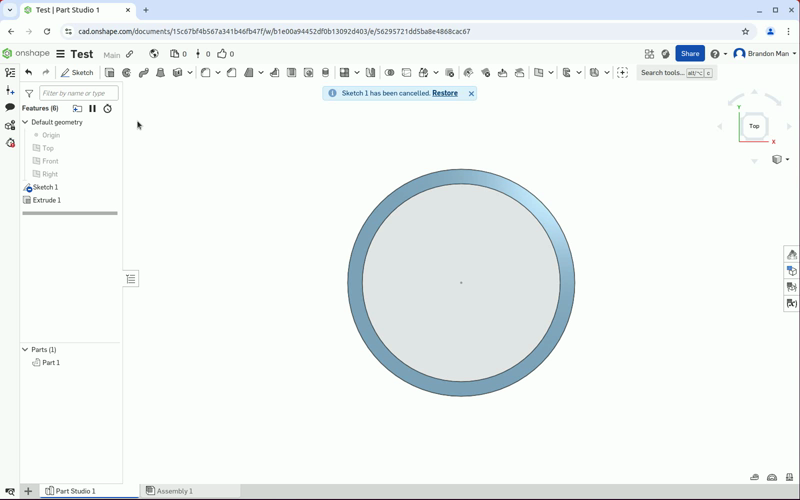
key(shift+h)
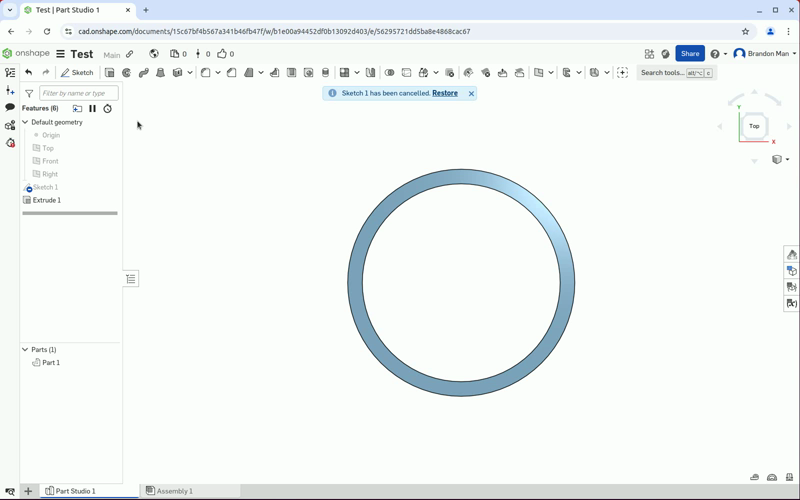
mouse_move(73, 189)
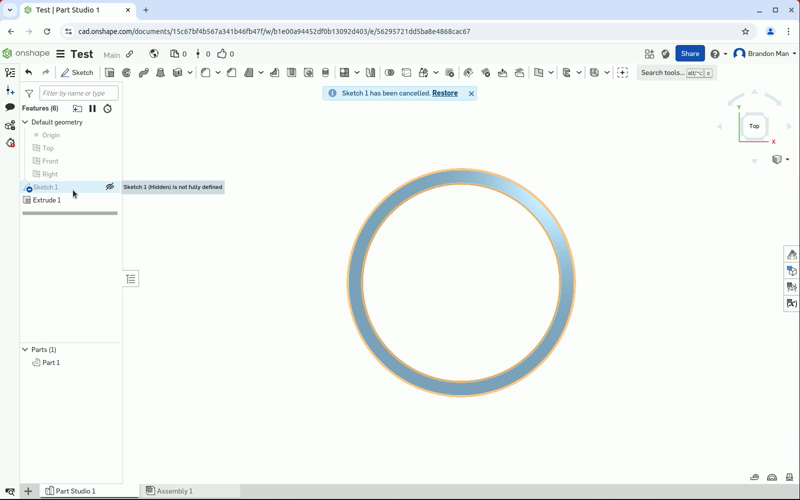
click(73, 189)
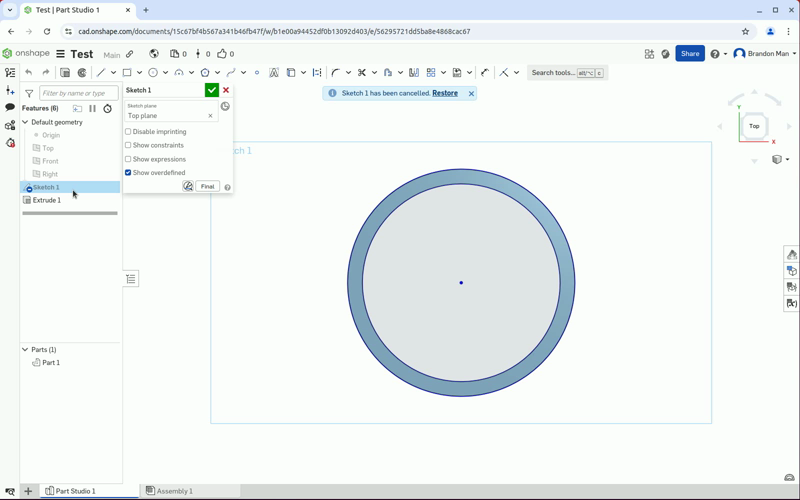
mouse_move(229, 92)
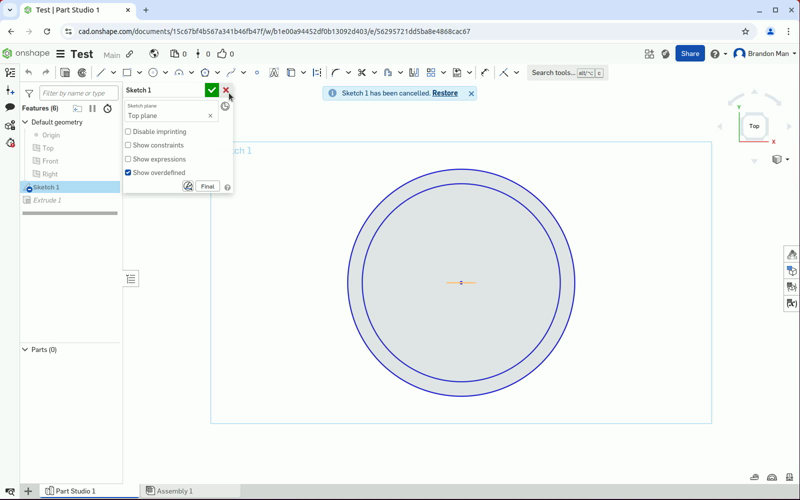
click(229, 92)
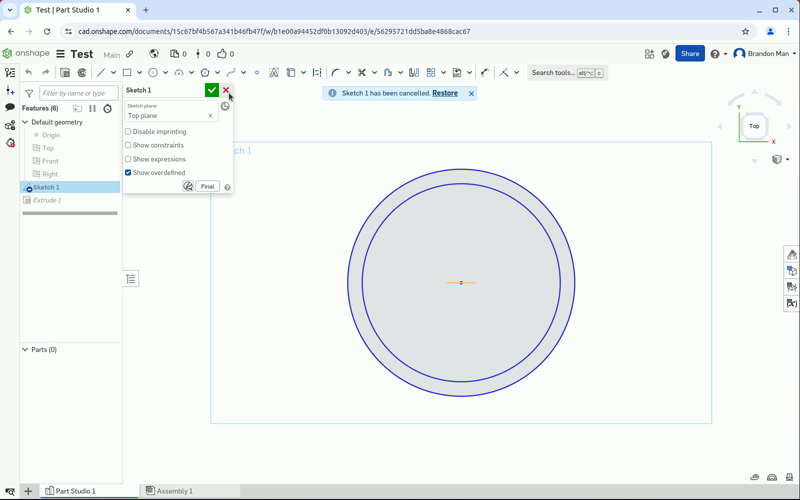
key(shift+s)
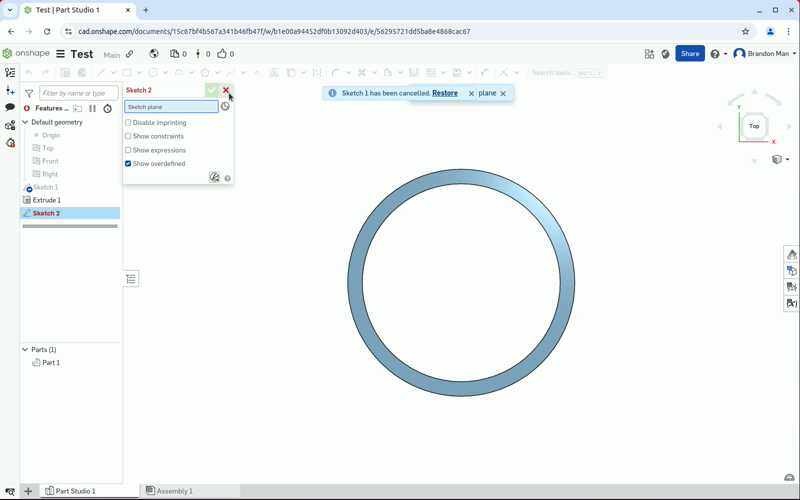
mouse_move(73, 150)
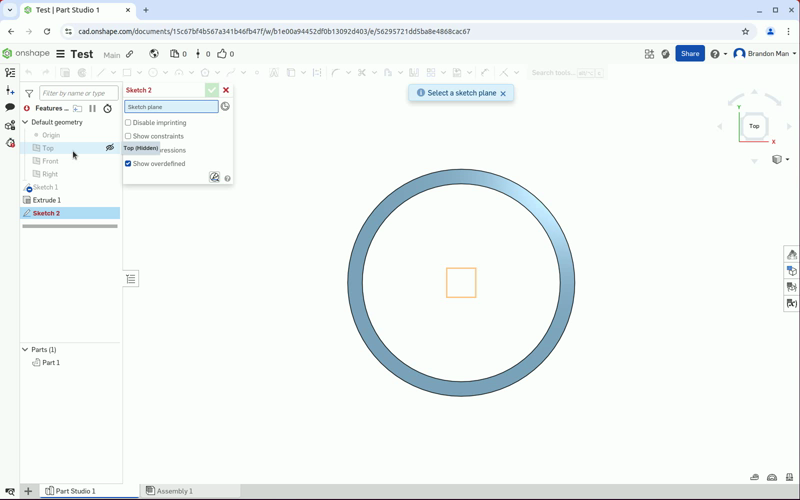
click(73, 150)
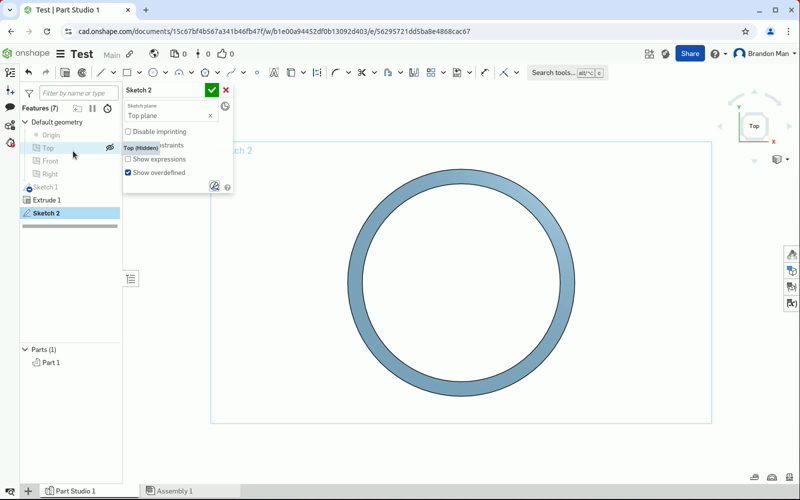
mouse_move(73, 352)
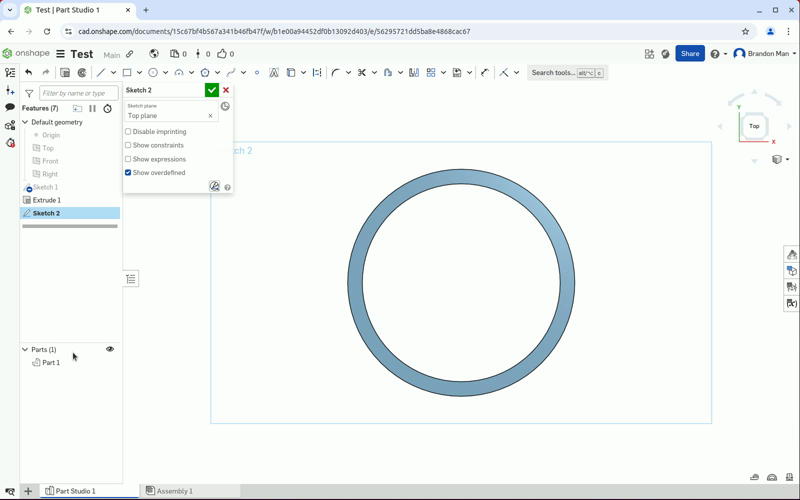
key(y)
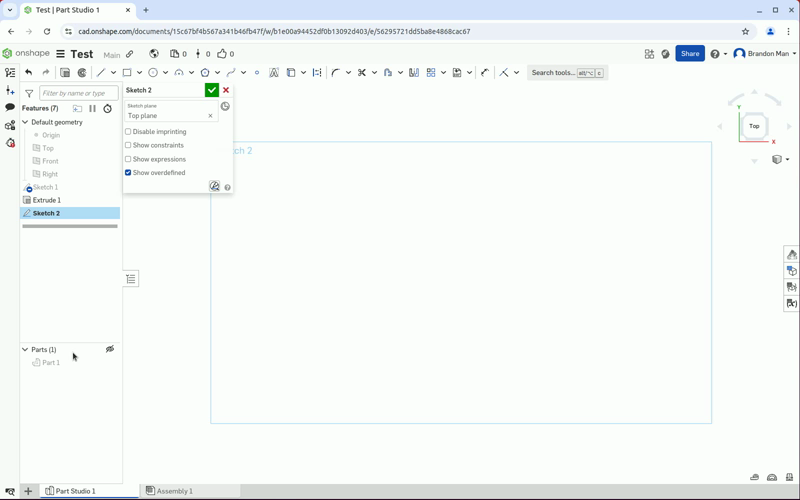
key(c)
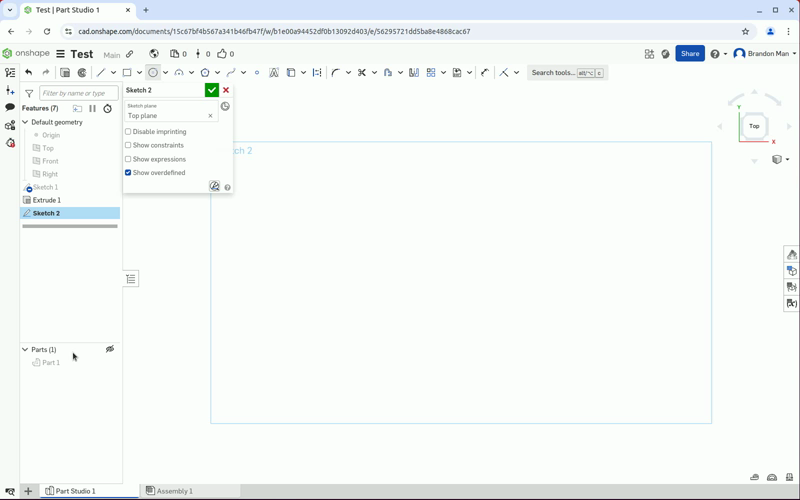
key_down(shift)
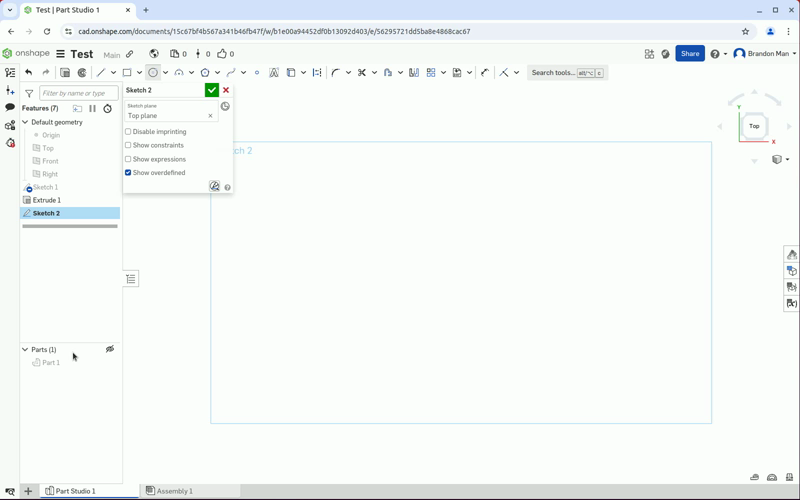
mouse_move(461, 282)
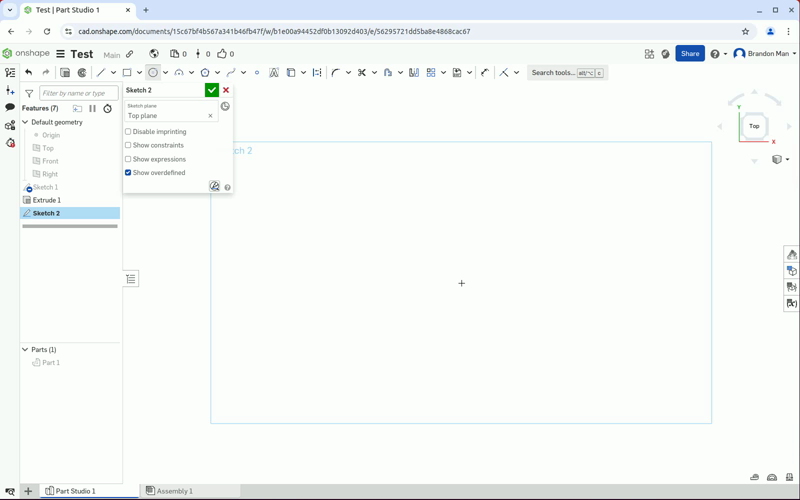
click(461, 282)
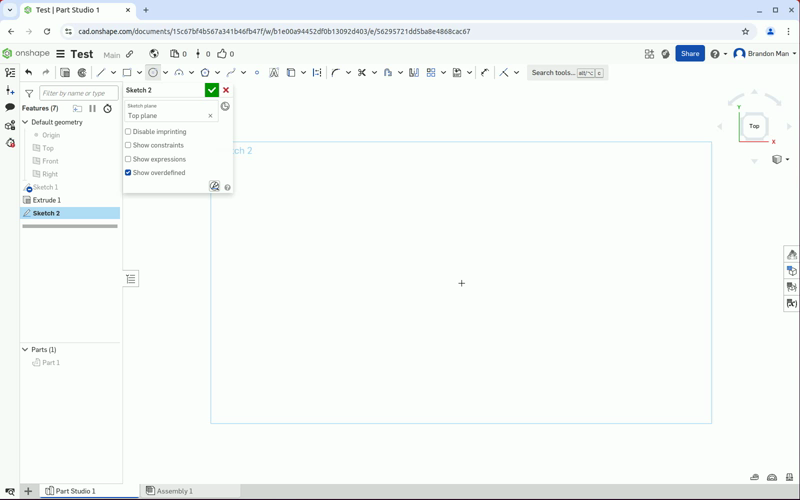
key_up(shift)
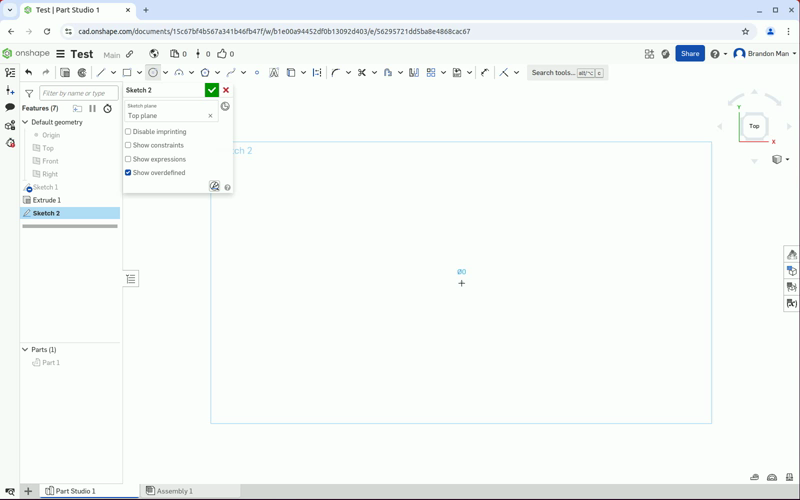
mouse_move(562, 282)
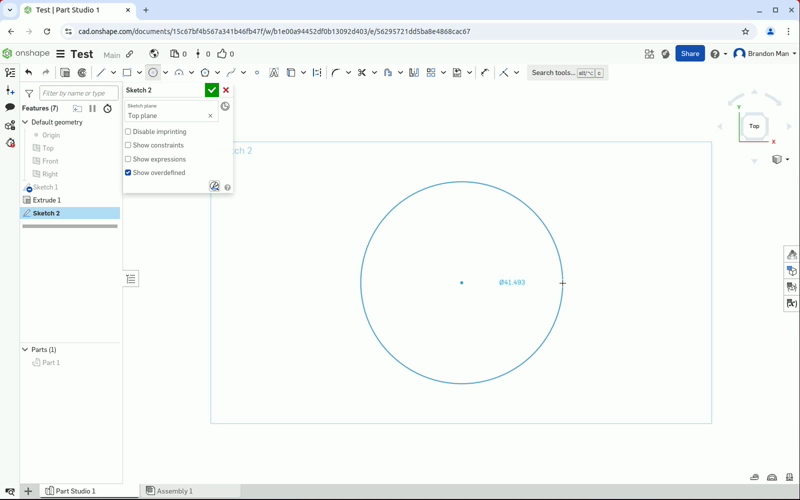
click(562, 282)
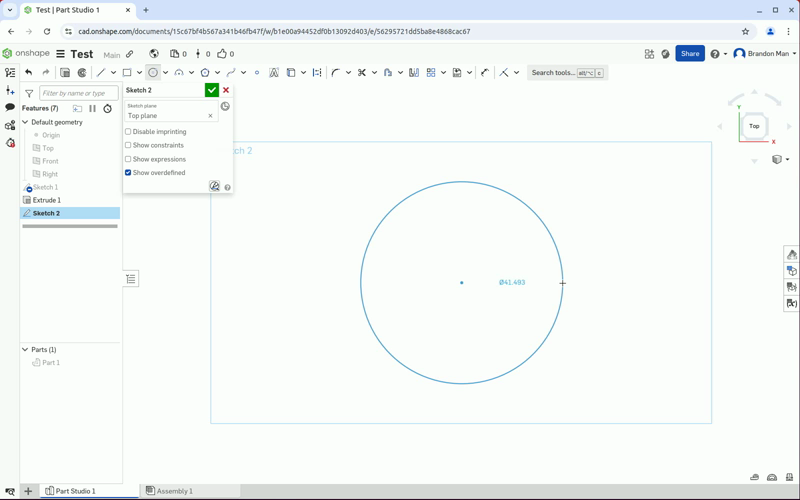
key(esc)
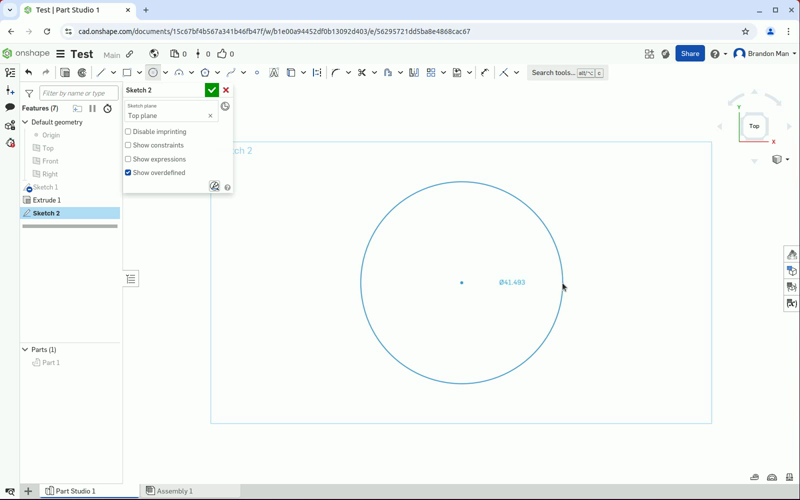
key(c)
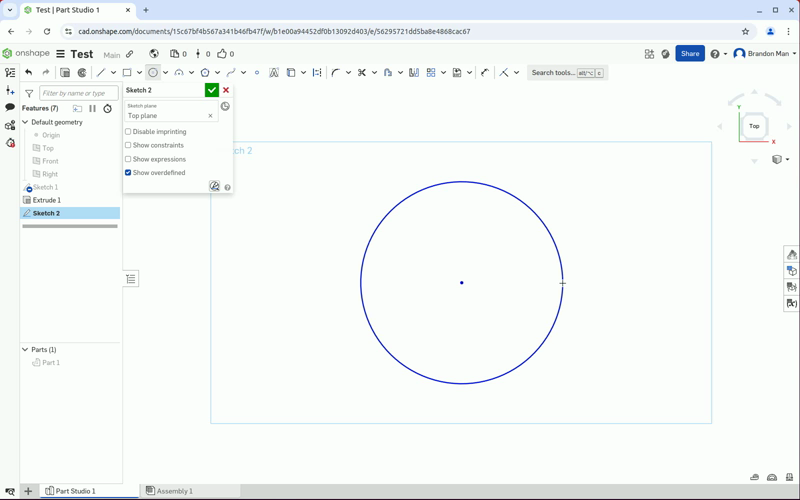
key_down(shift)
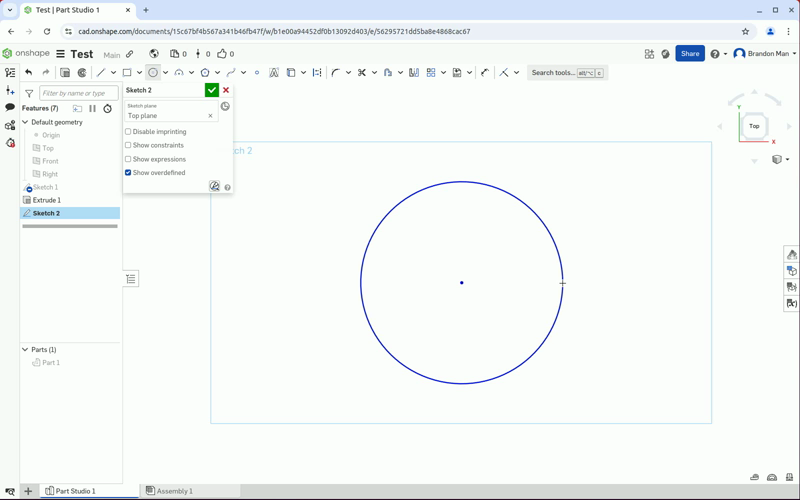
mouse_move(461, 282)
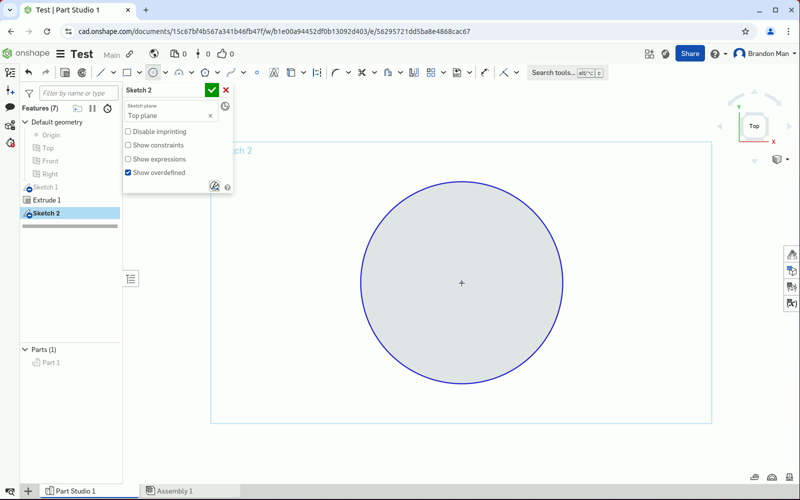
click(461, 282)
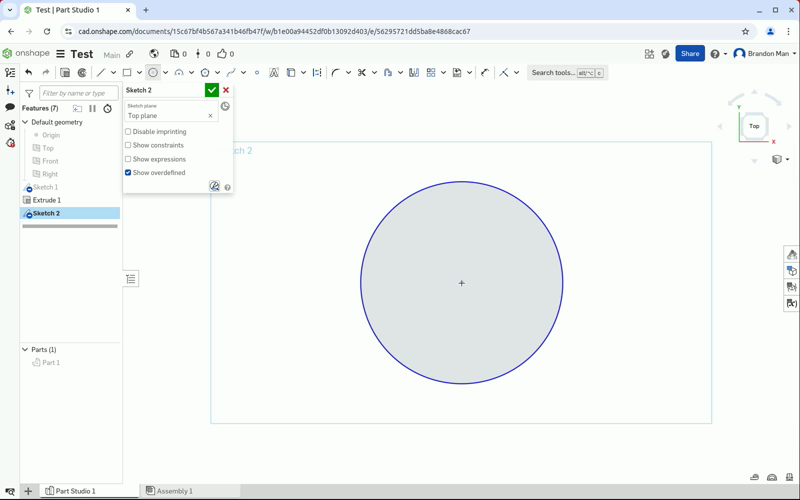
key_up(shift)
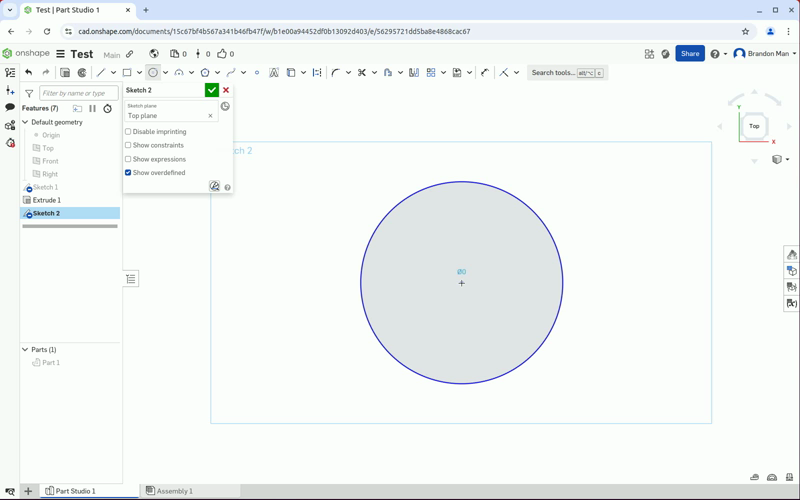
mouse_move(464, 282)
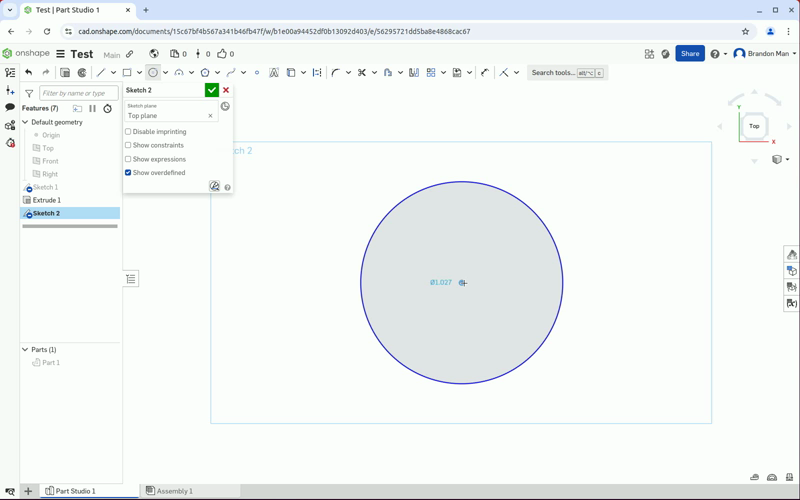
scroll(6)
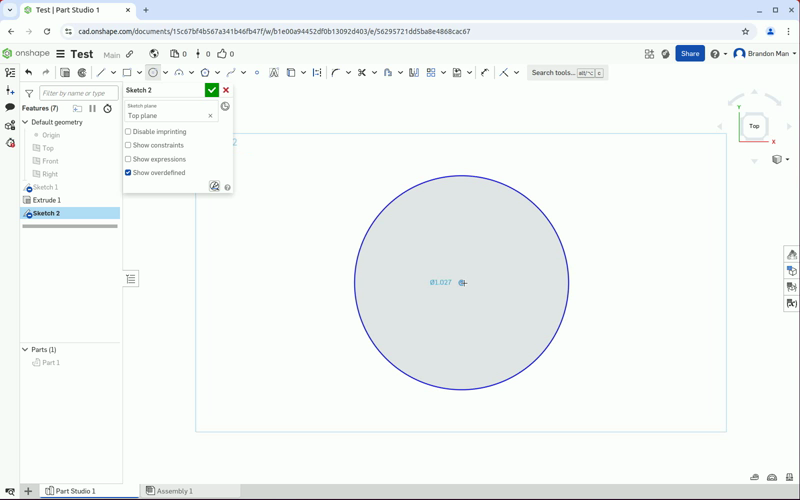
scroll(6)
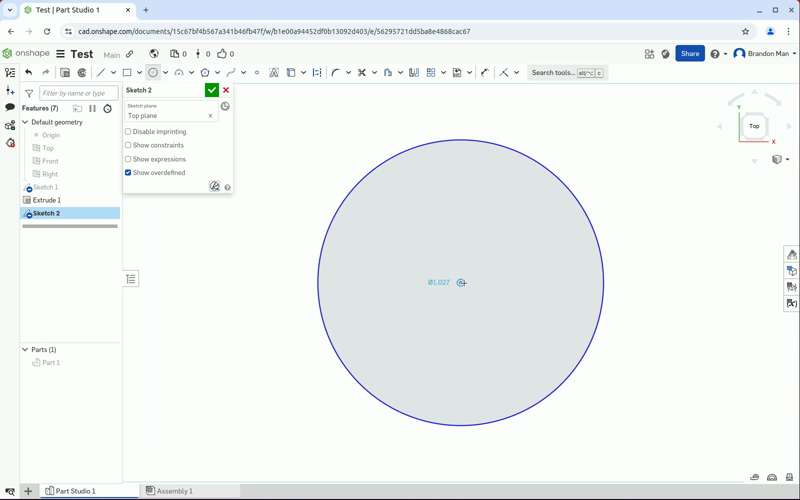
scroll(6)
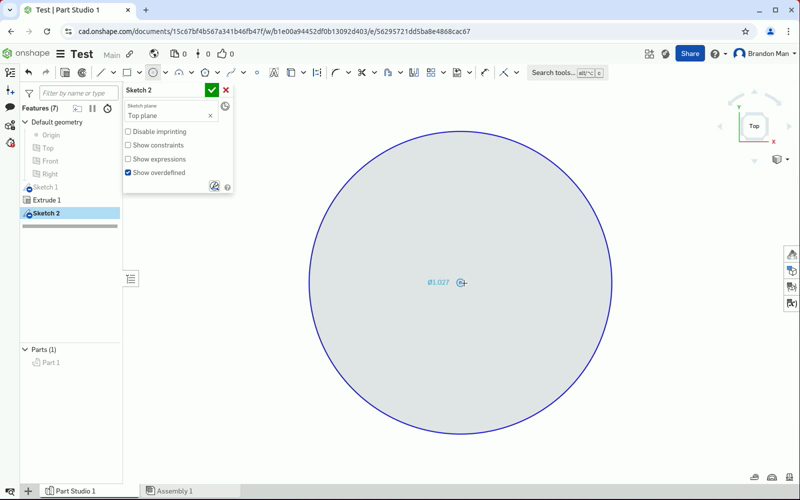
scroll(6)
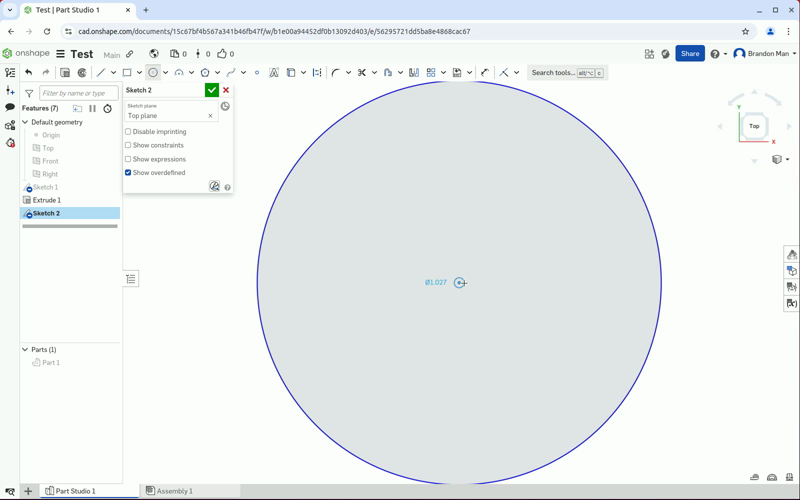
scroll(6)
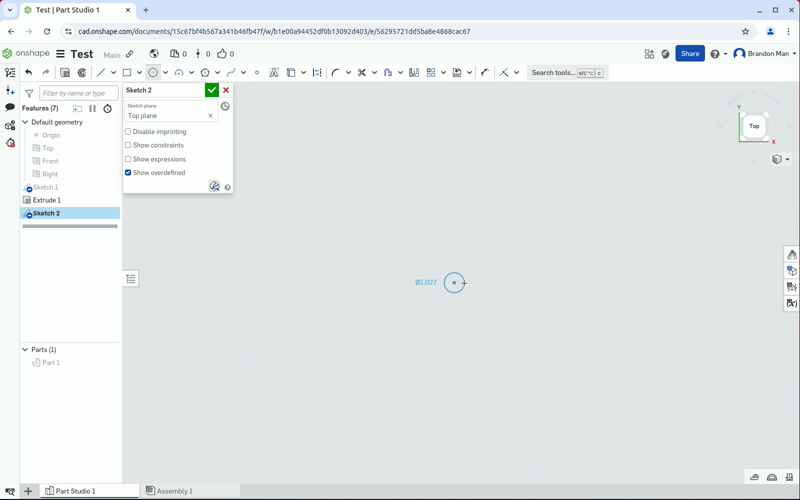
scroll(6)
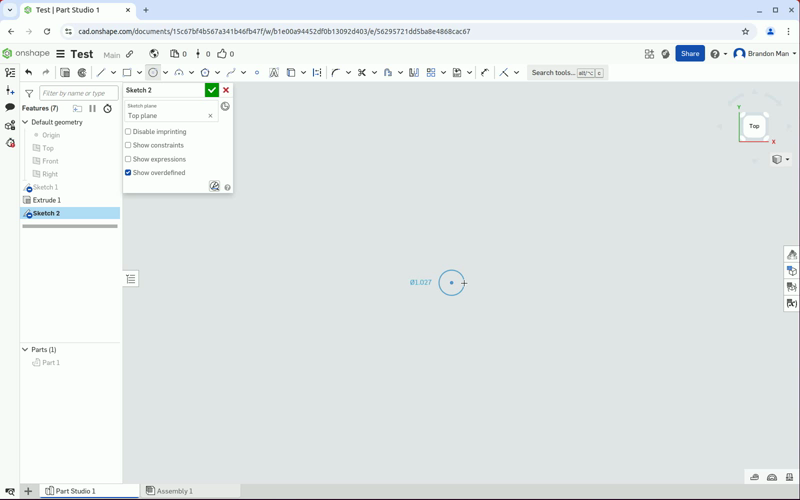
scroll(6)
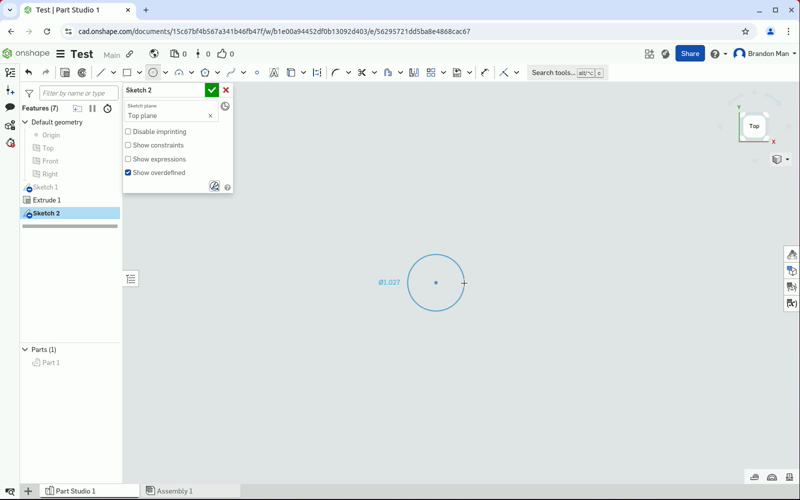
click(464, 282)
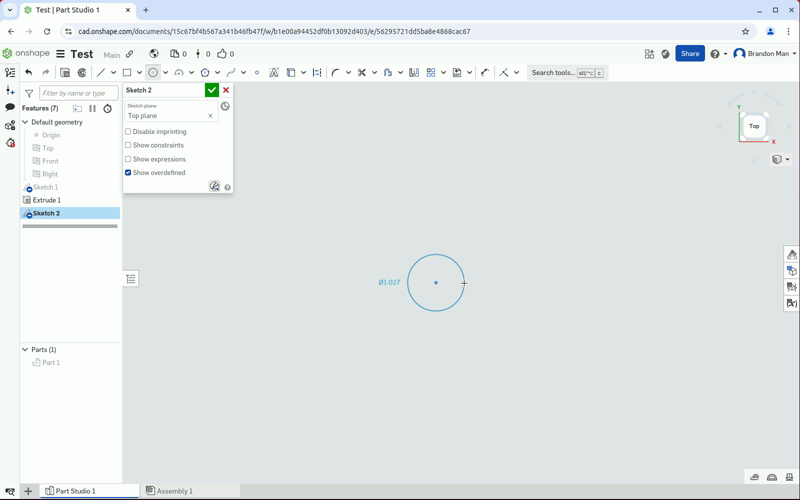
scroll(-6)
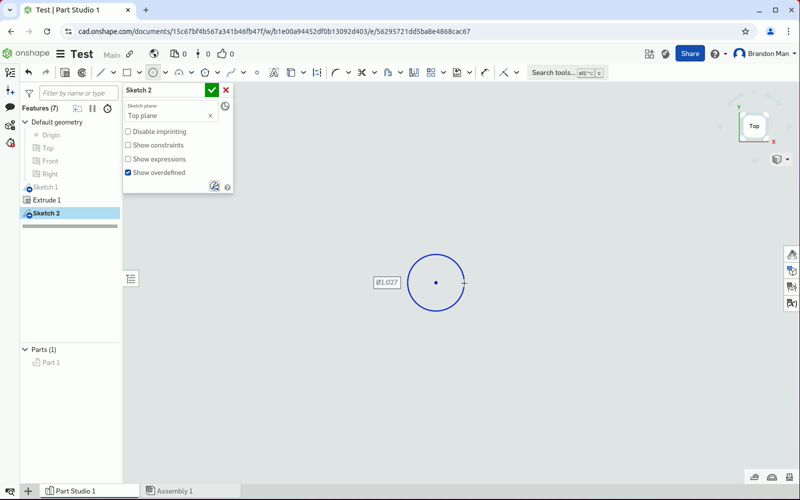
scroll(-6)
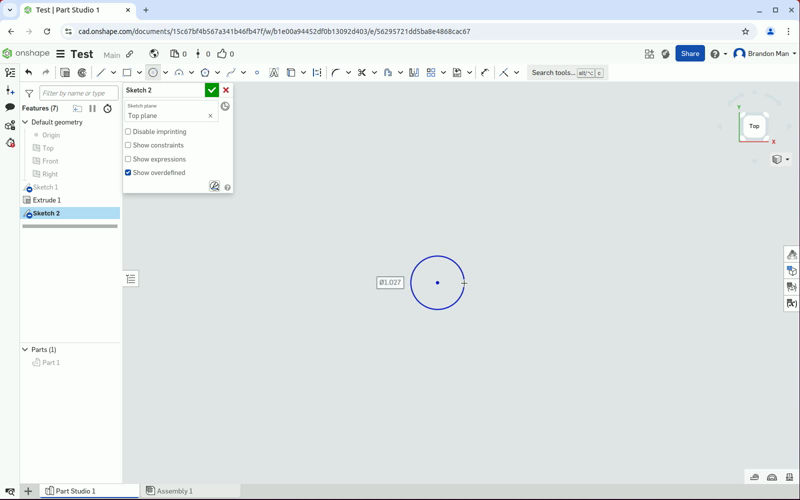
scroll(-6)
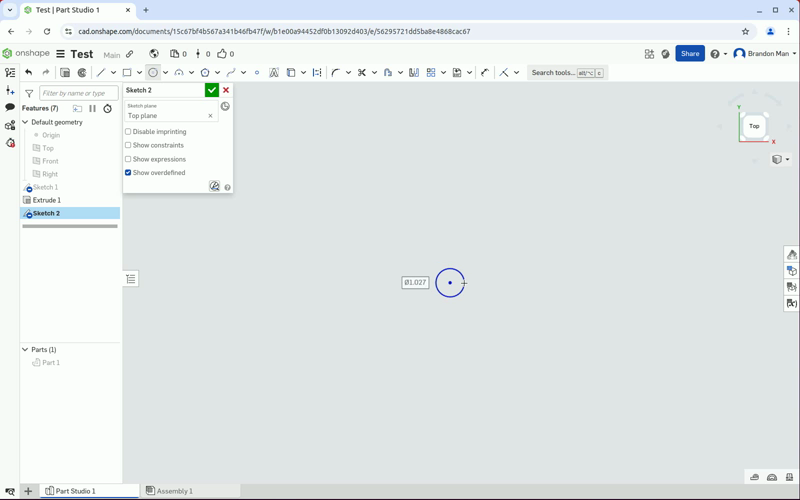
scroll(-6)
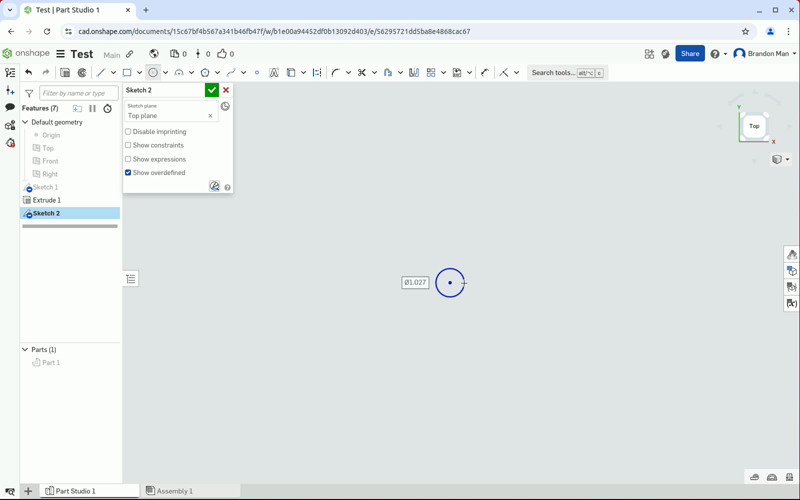
scroll(-6)
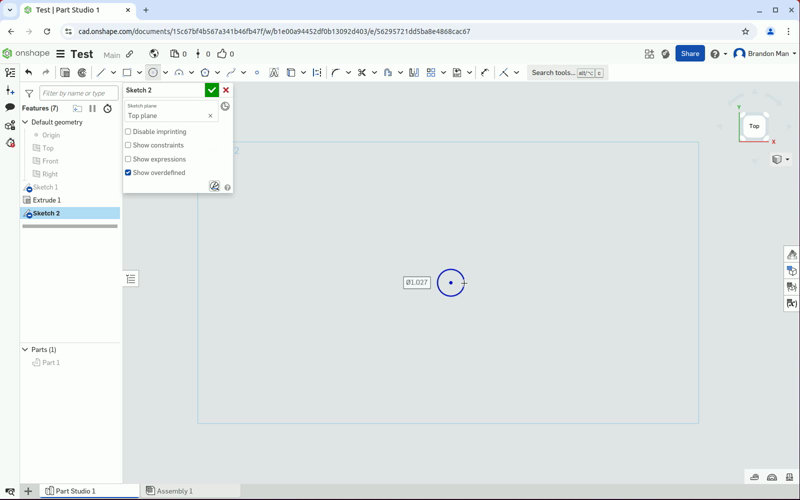
scroll(-6)
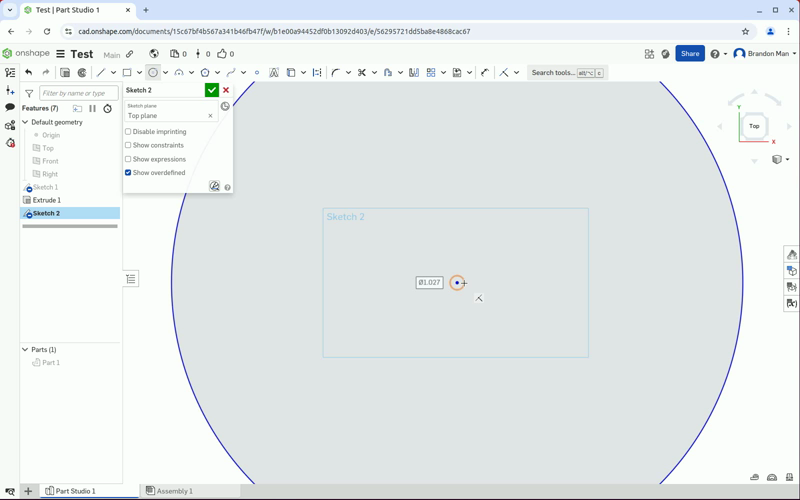
scroll(-6)
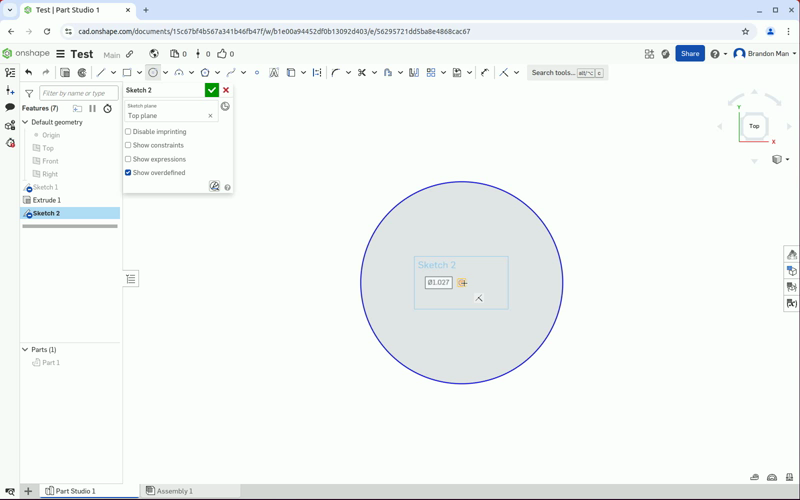
key(esc)
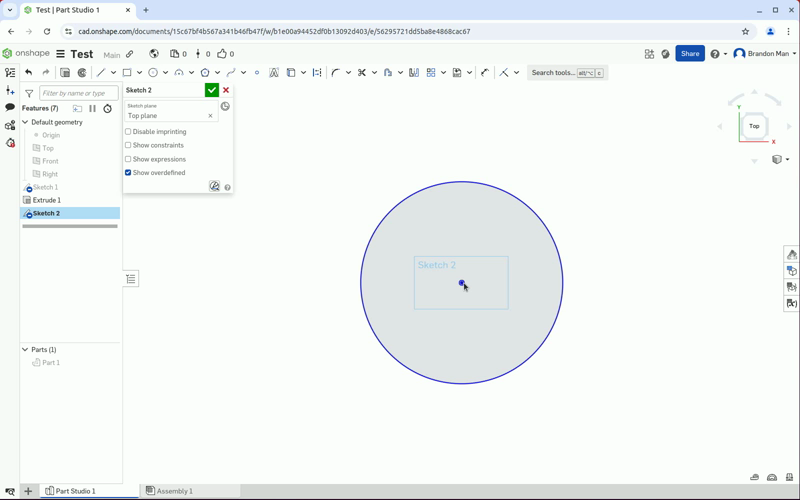
mouse_move(471, 255)
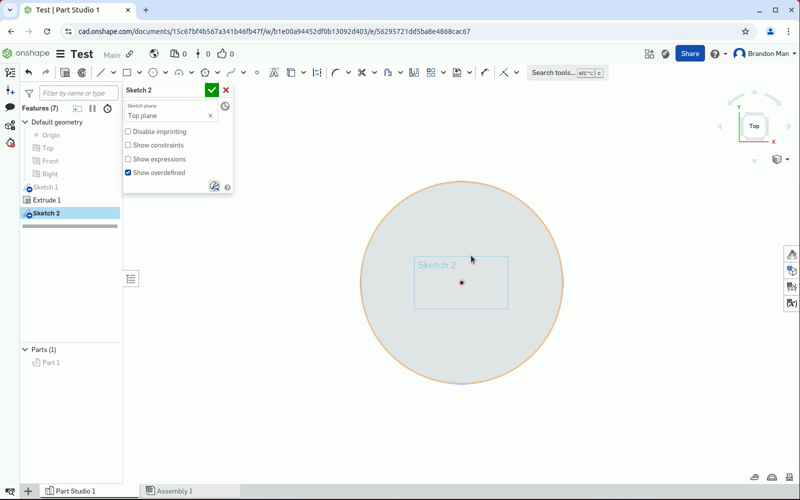
click(471, 255)
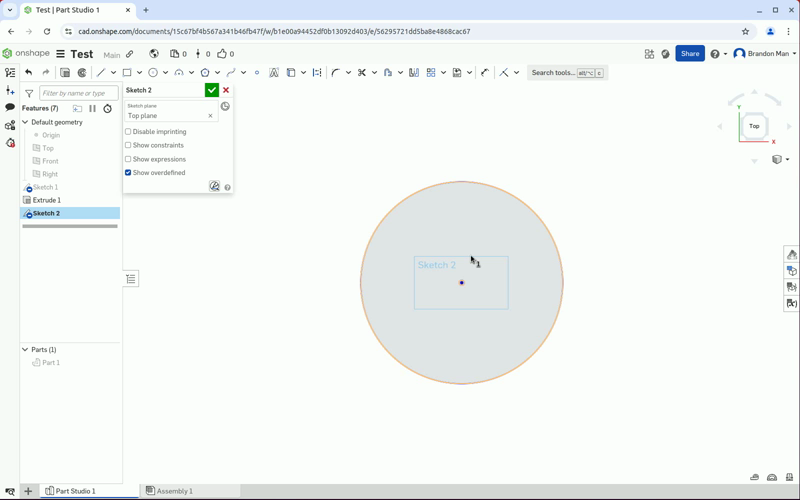
mouse_move(73, 352)
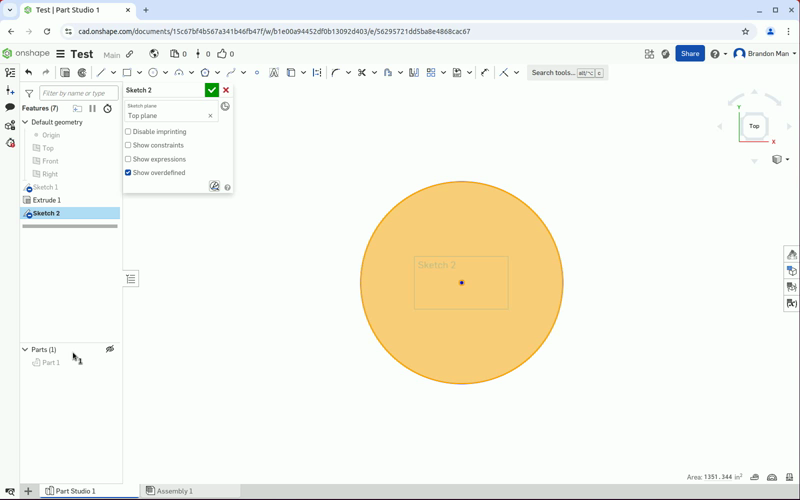
key(shift+y)
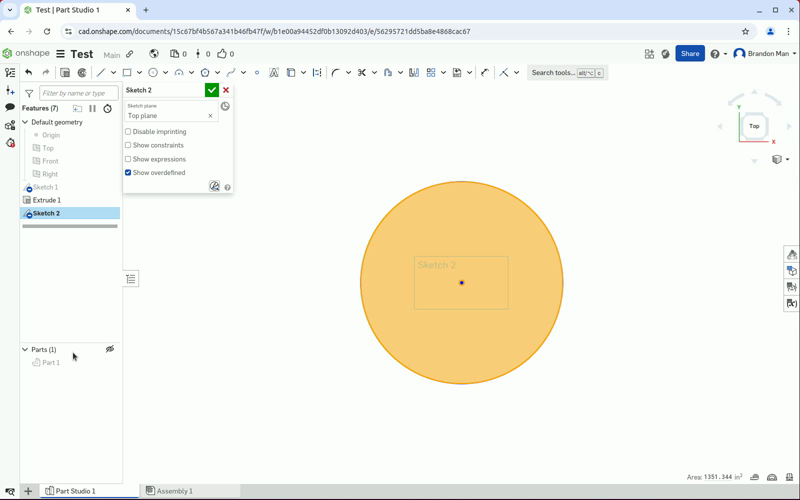
key(shift+e)
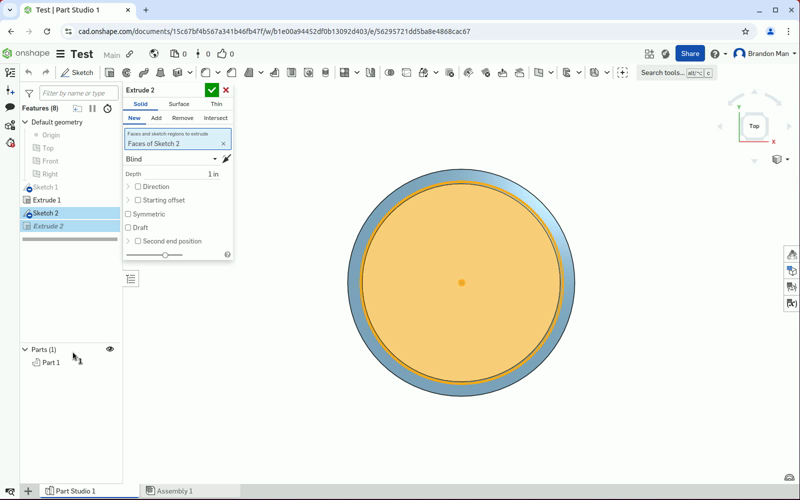
mouse_move(143, 106)
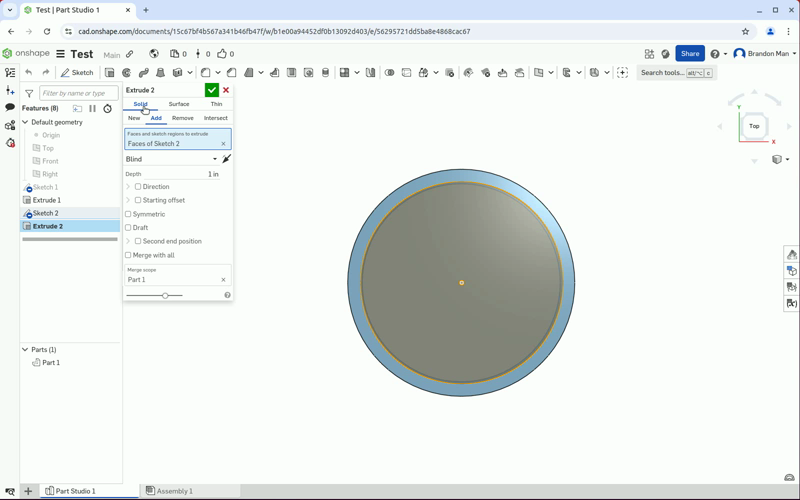
click(143, 106)
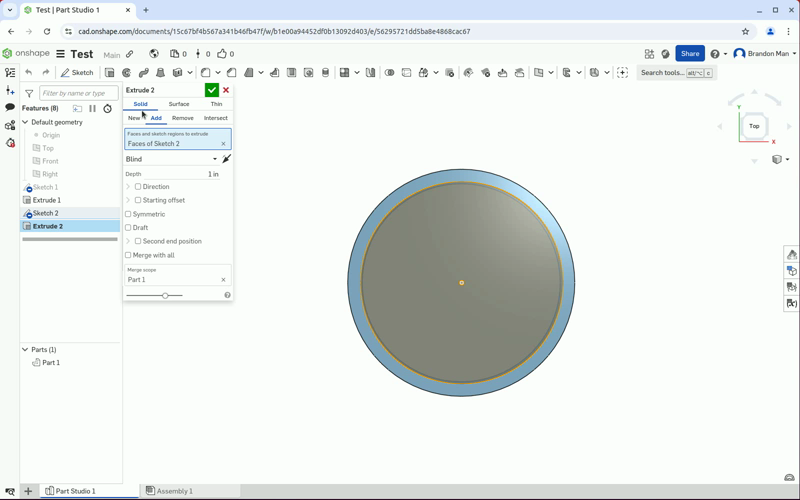
mouse_move(137, 120)
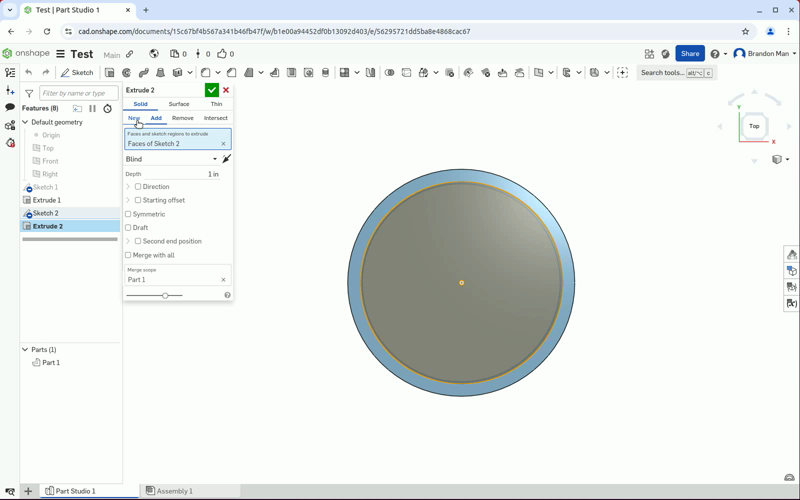
click(137, 120)
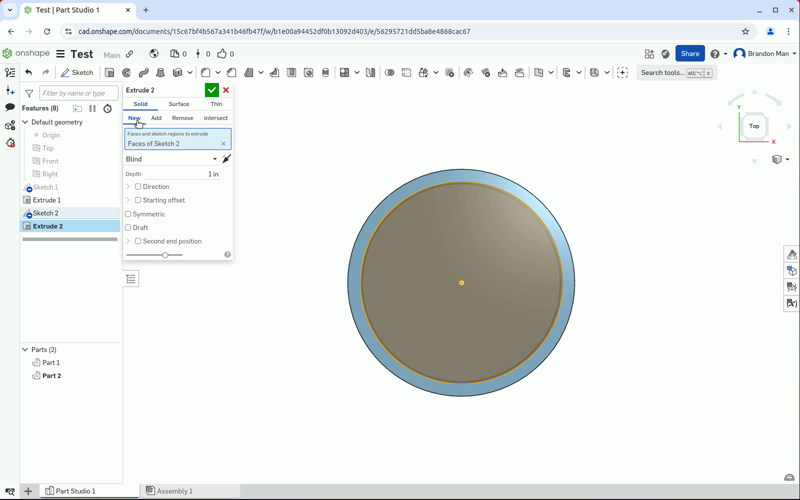
key(tab, 4)
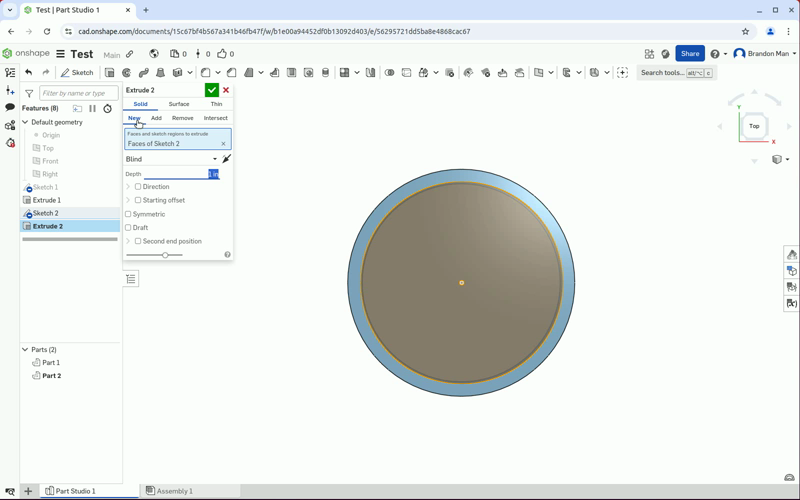
text(0.241)
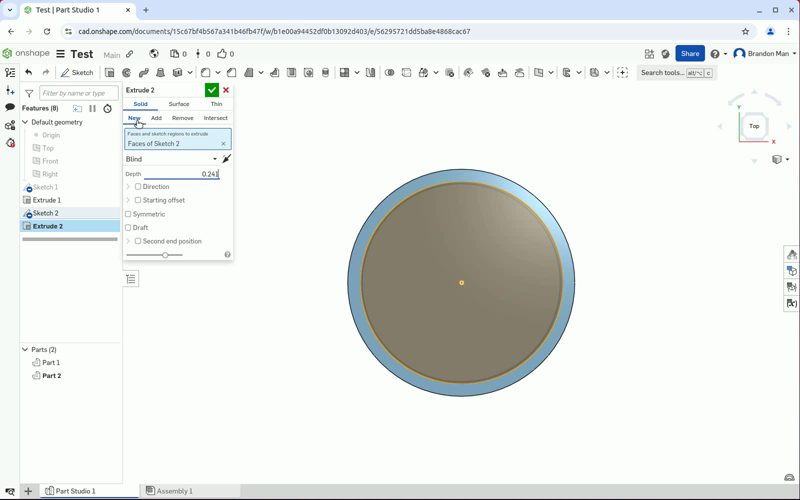
key(enter)
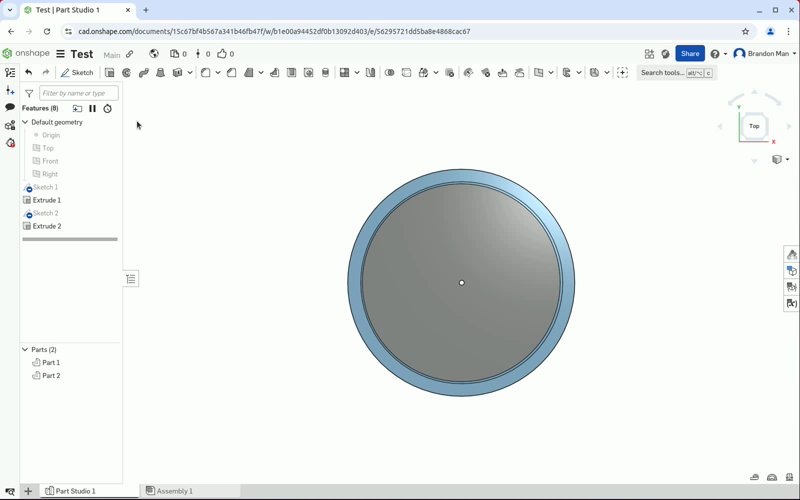
key(shift+h)
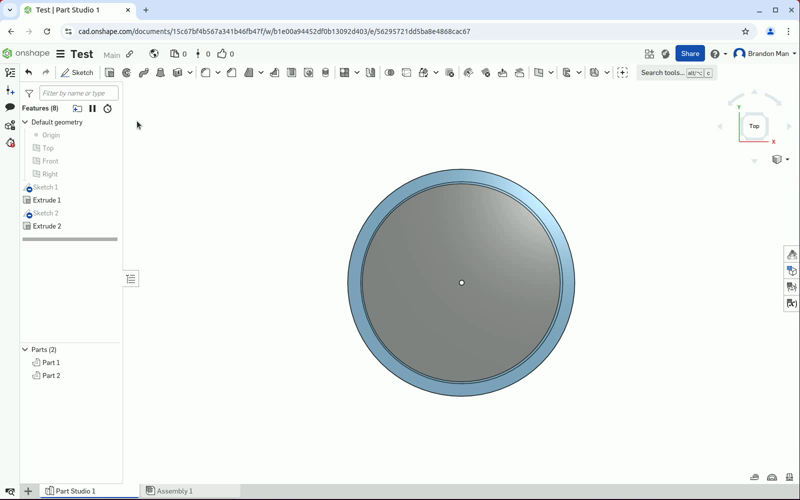
key(shift+h)
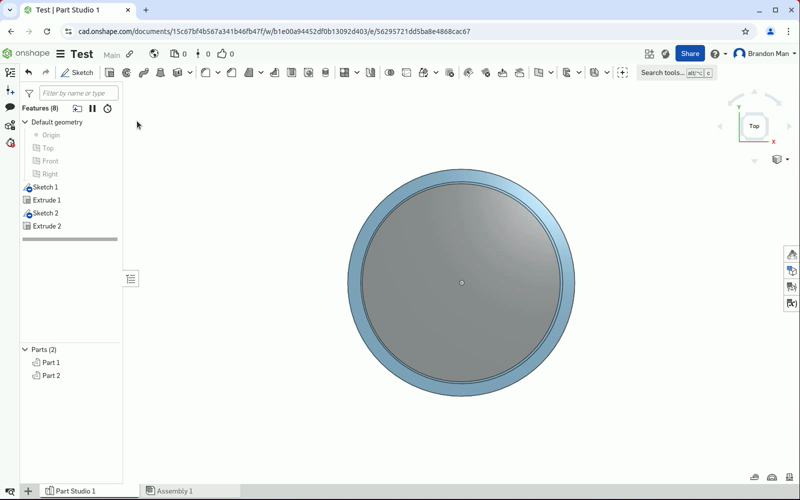
key(shift+7)
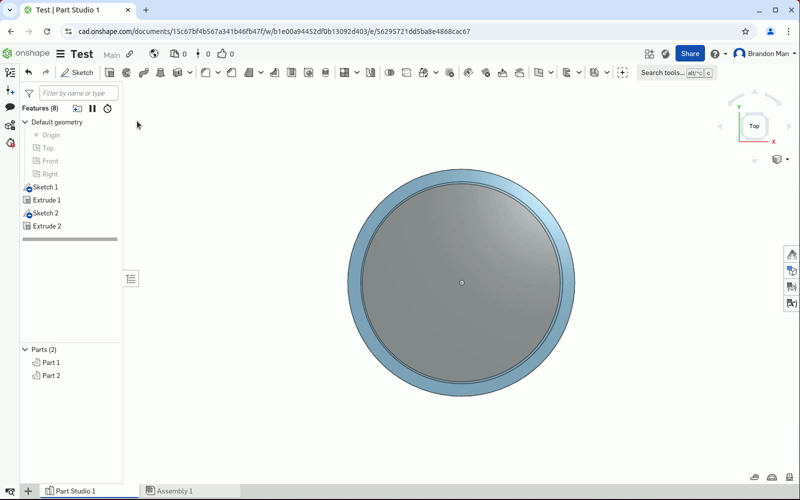
key(up, 3)
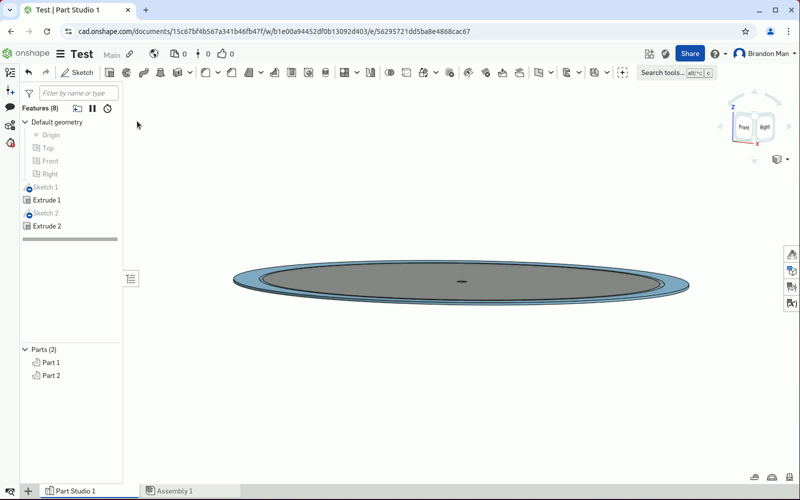
key(left, 3)
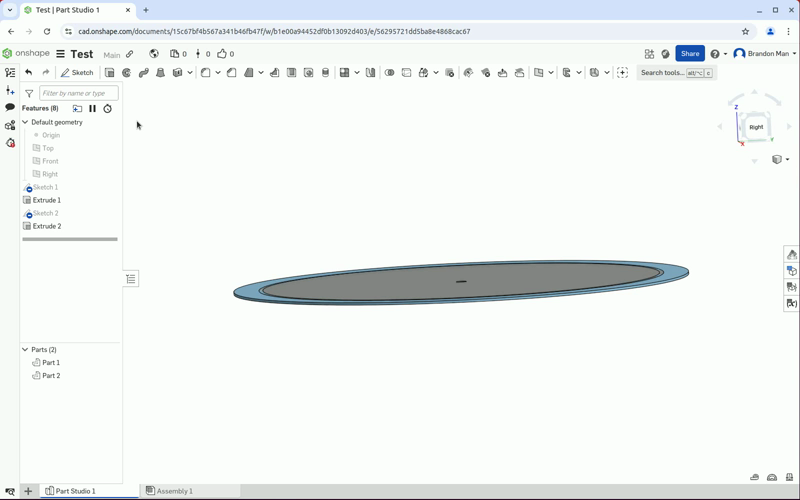
key(right, 3)
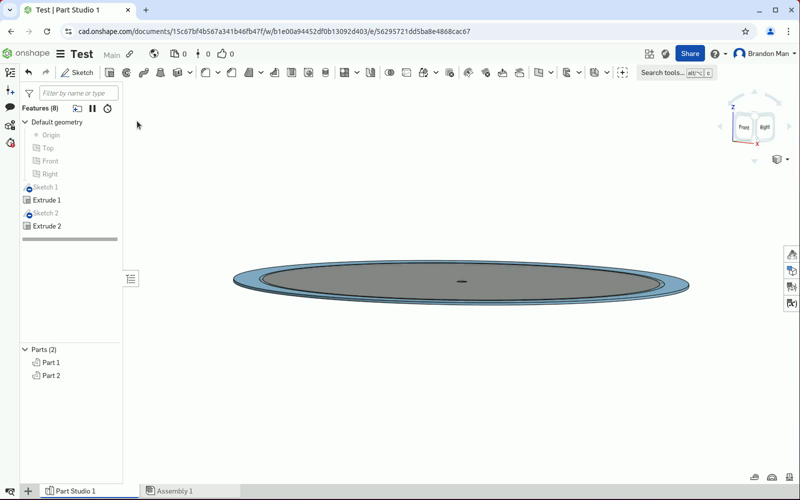
key(down, 3)
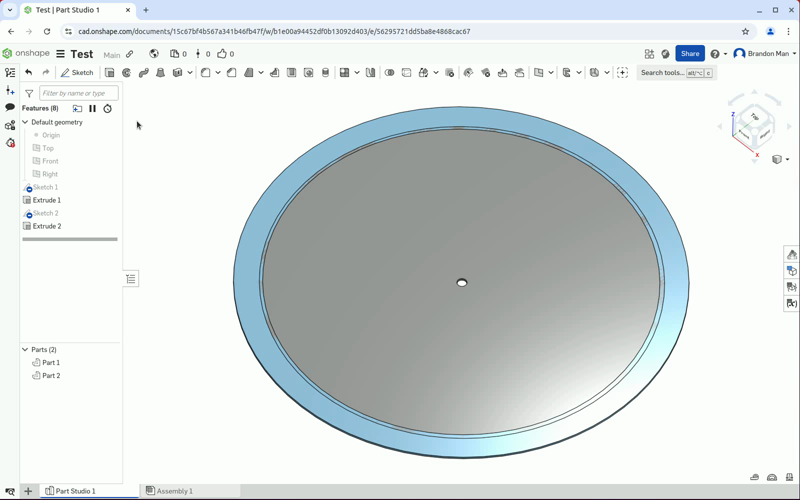
mouse_move(73, 189)
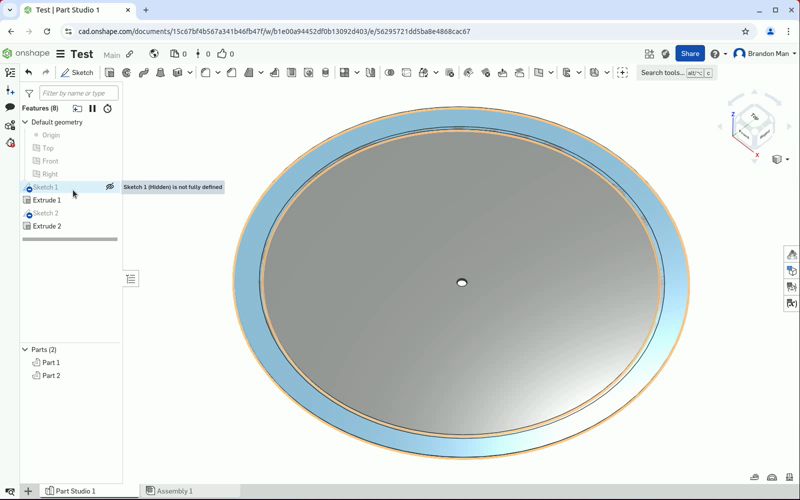
click(73, 189)